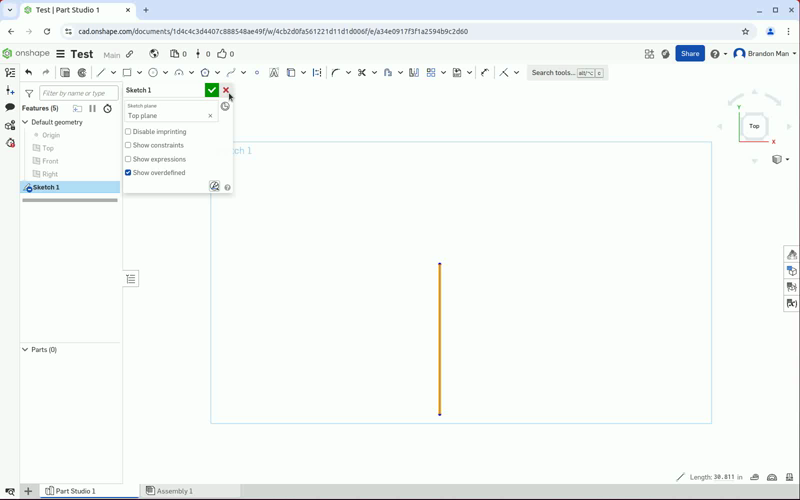
key(shift+h)
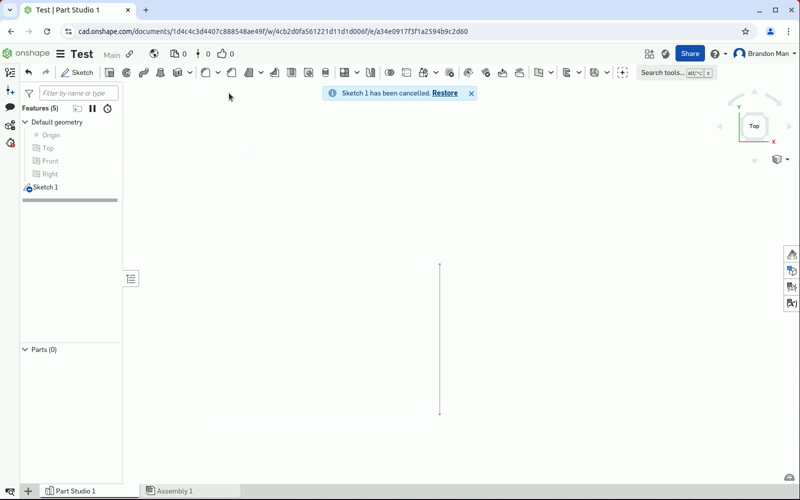
key(shift+s)
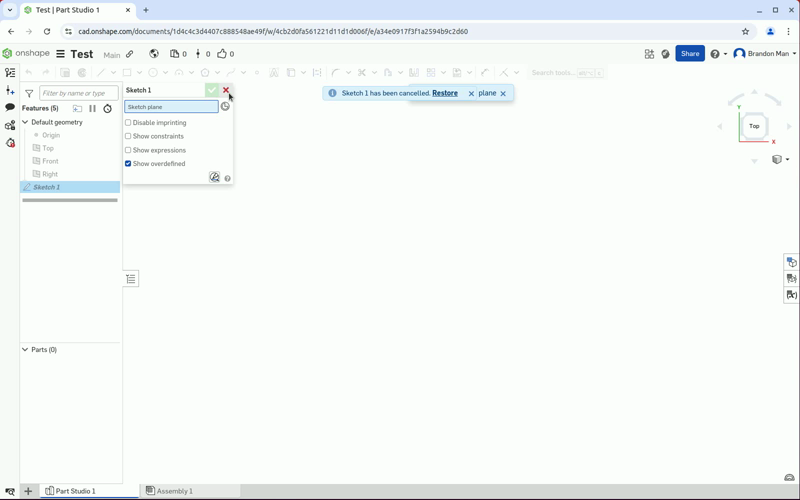
mouse_move(73, 150)
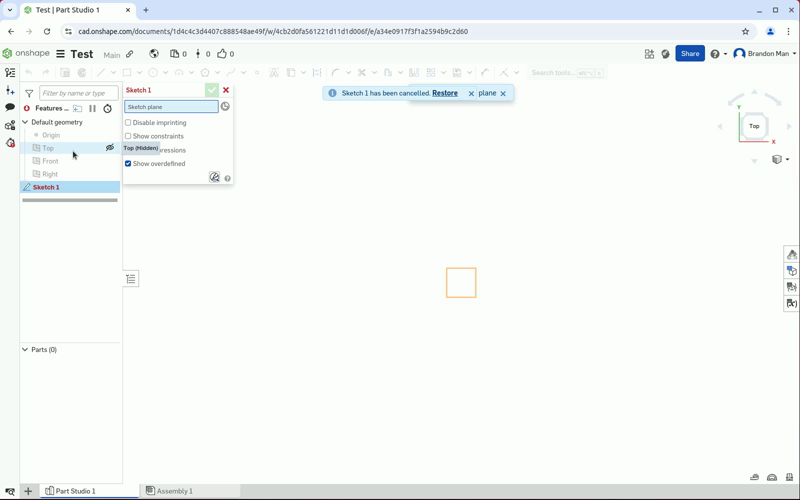
click(73, 150)
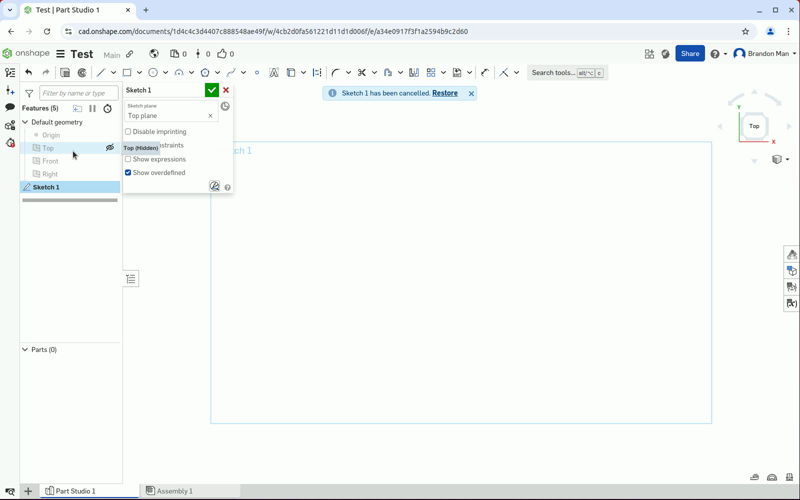
mouse_move(73, 352)
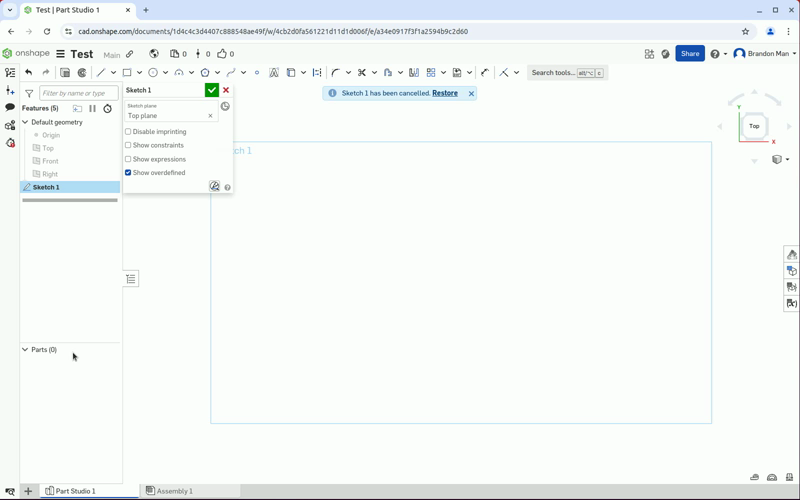
key(y)
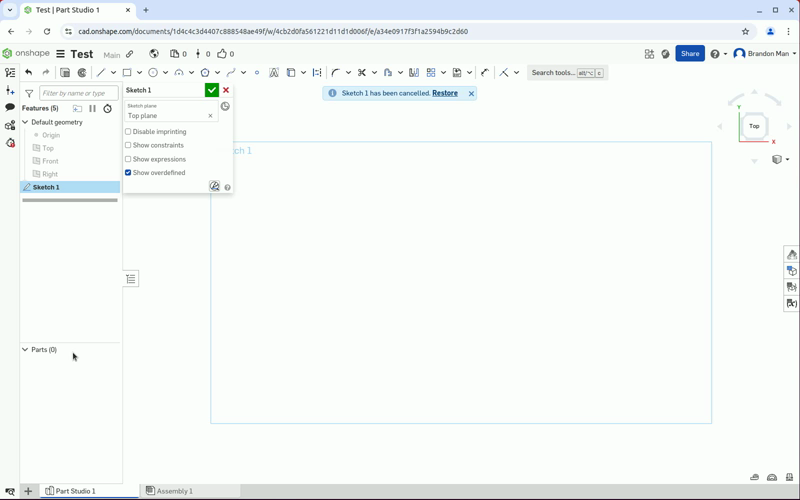
key(l)
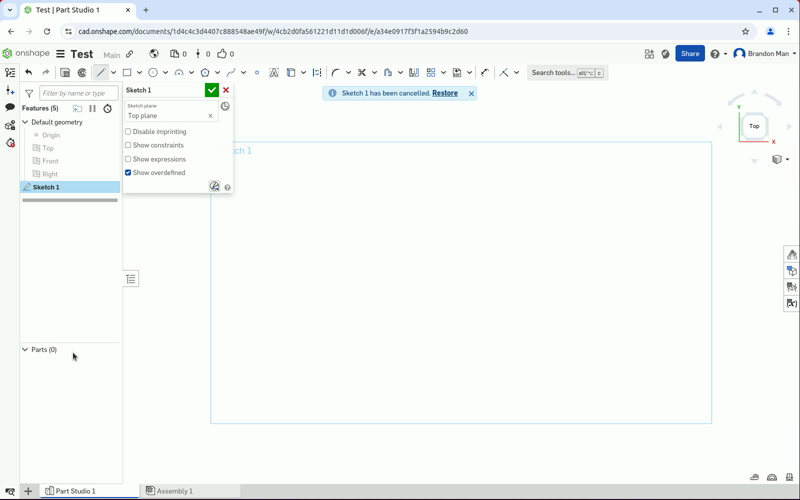
key_down(shift)
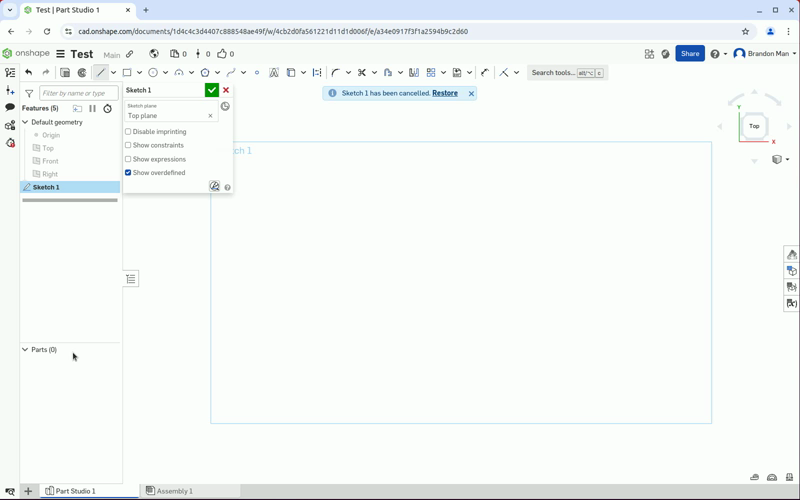
mouse_move(349, 282)
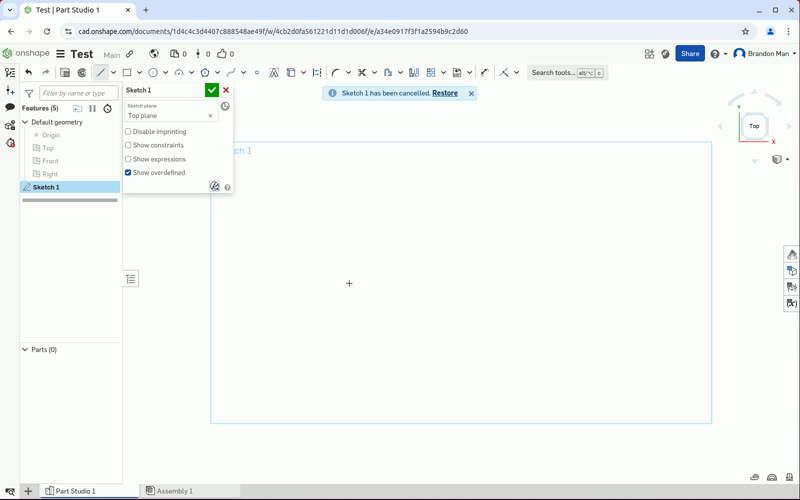
click(349, 282)
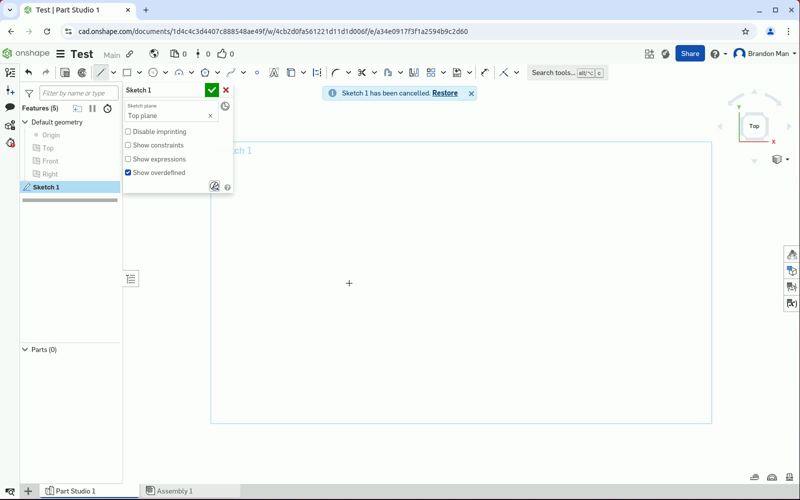
key_up(shift)
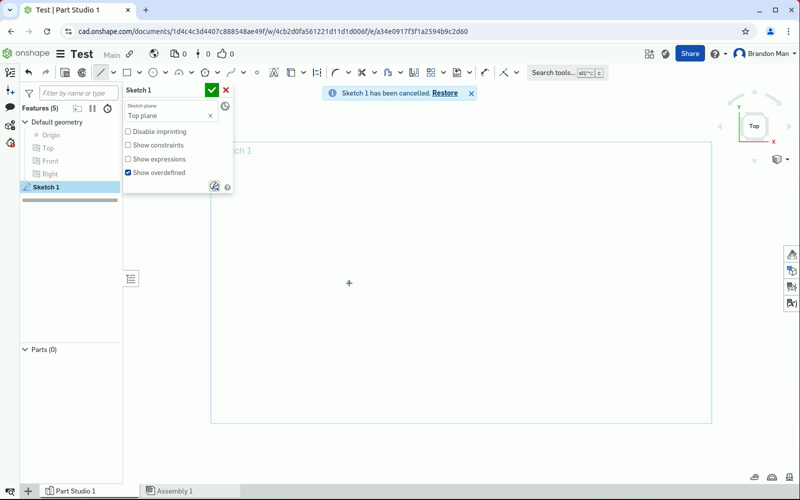
key_down(shift)
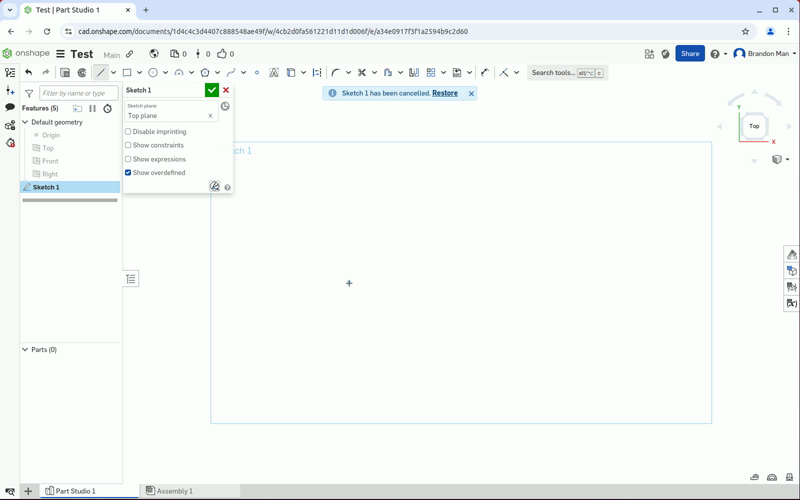
mouse_move(405, 378)
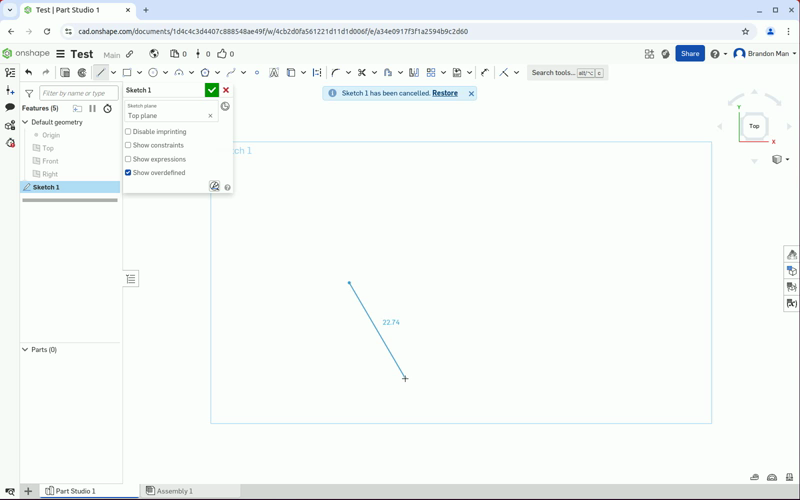
click(405, 378)
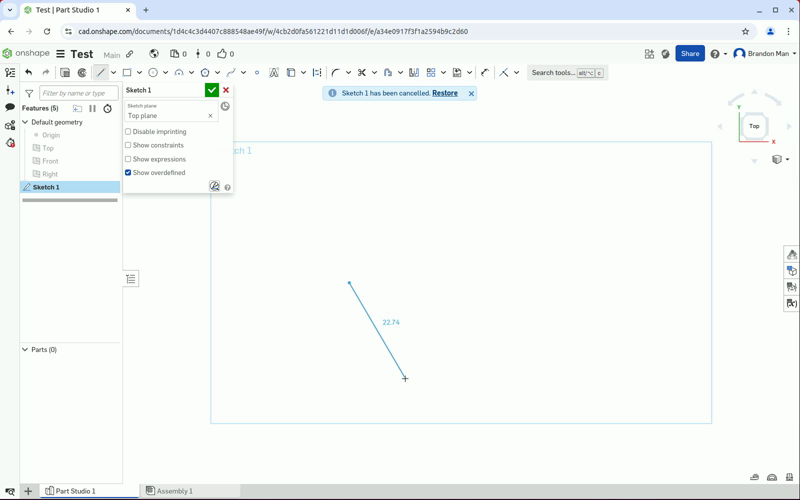
key_up(shift)
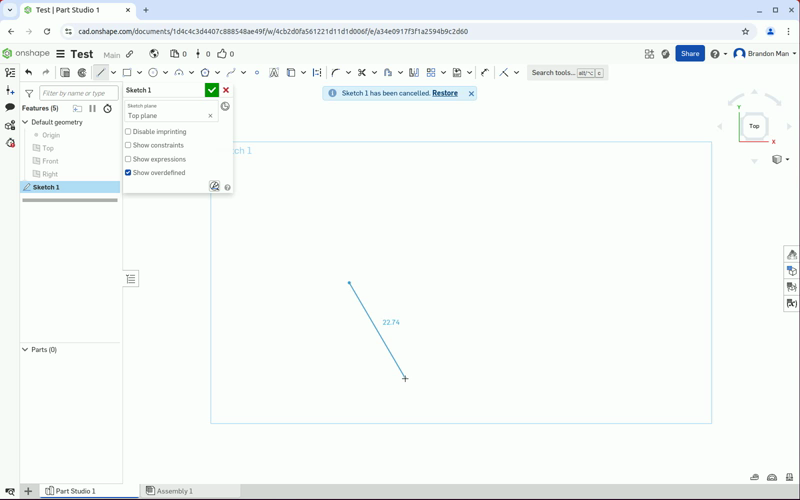
key_down(shift)
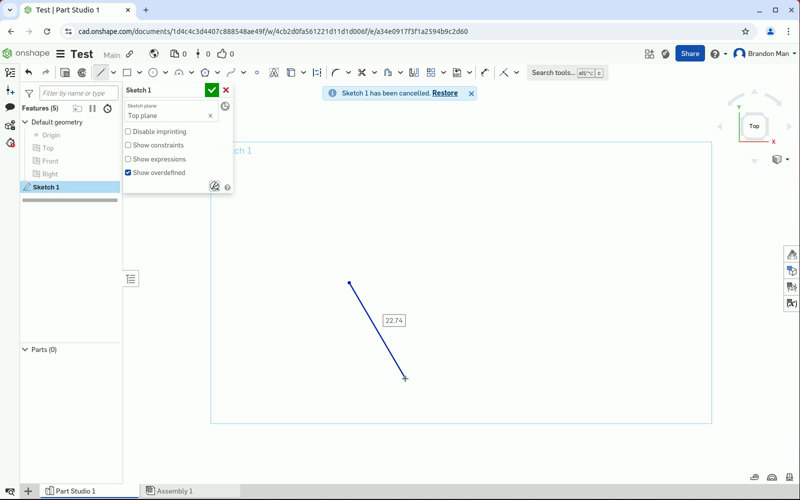
mouse_move(514, 378)
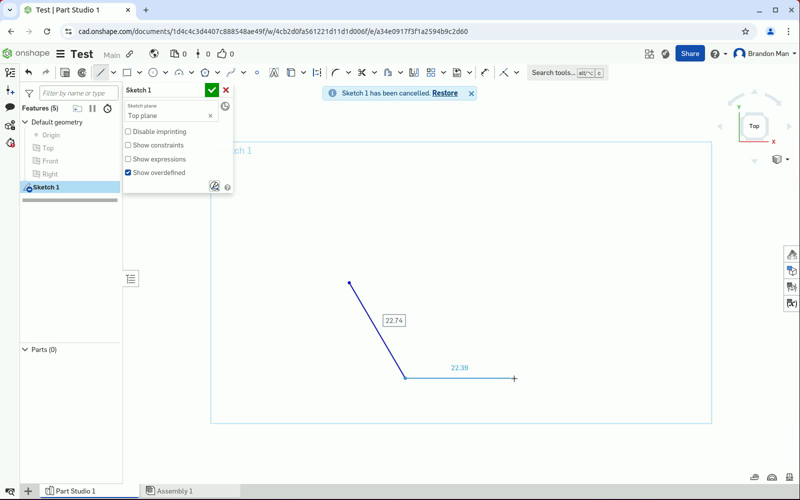
click(514, 378)
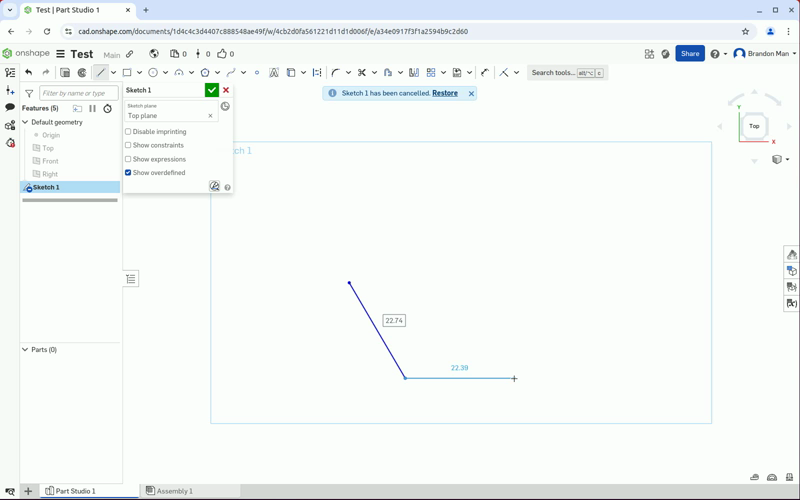
key_up(shift)
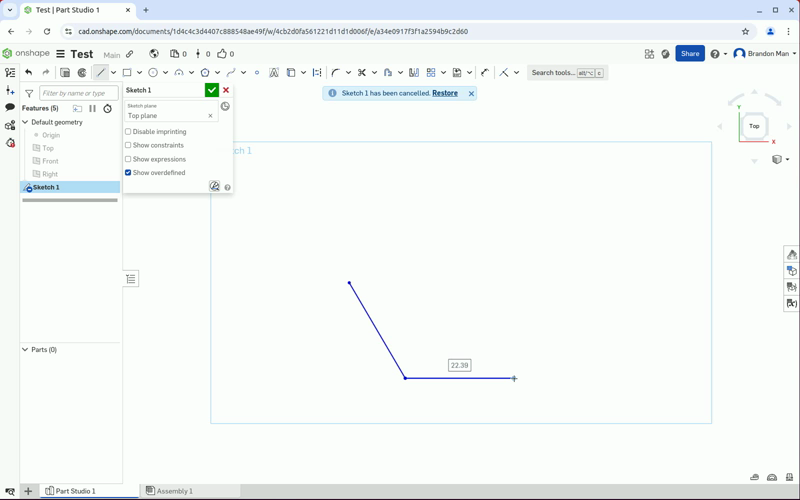
key_down(shift)
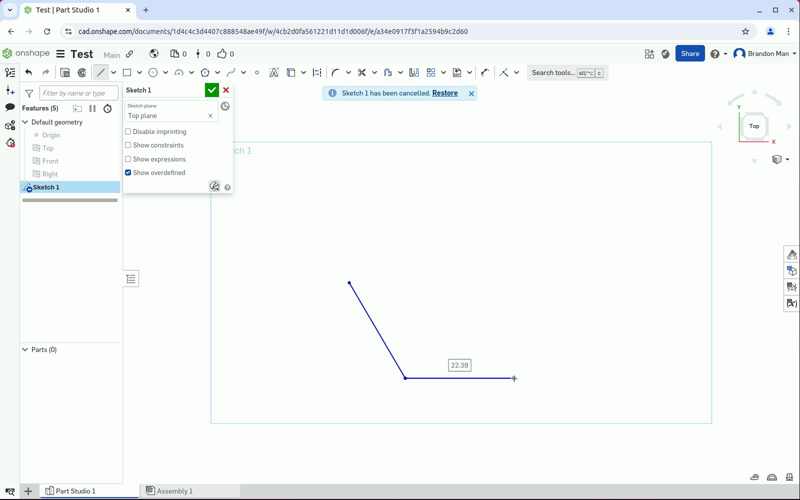
mouse_move(569, 282)
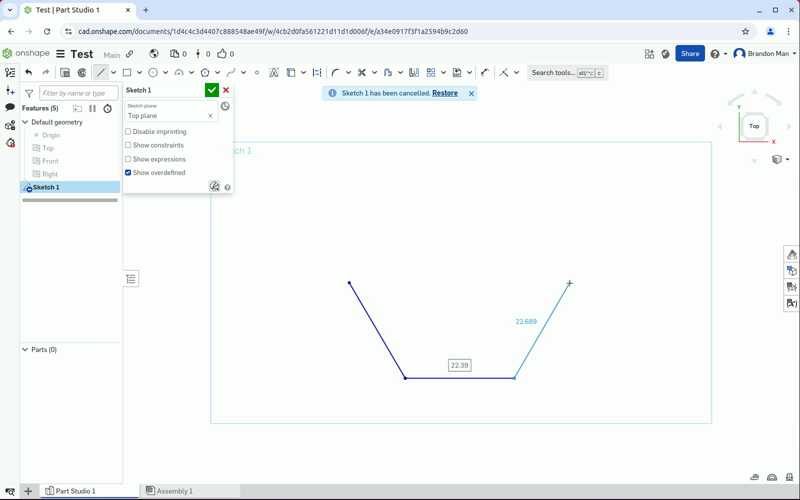
click(569, 282)
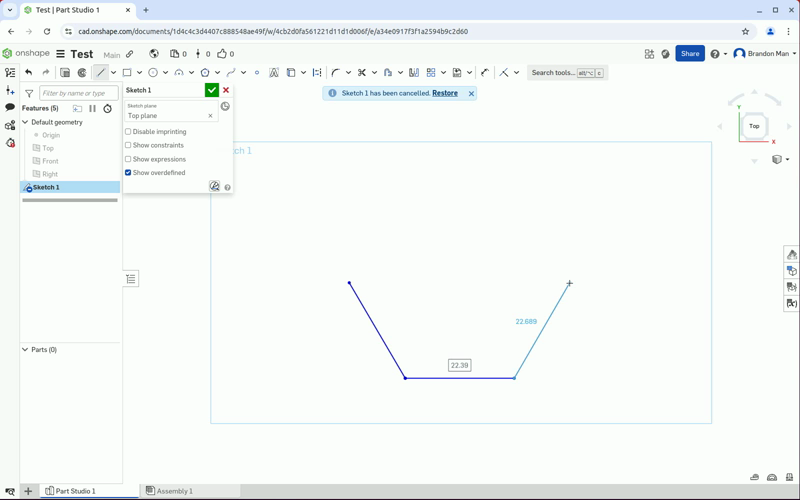
key_up(shift)
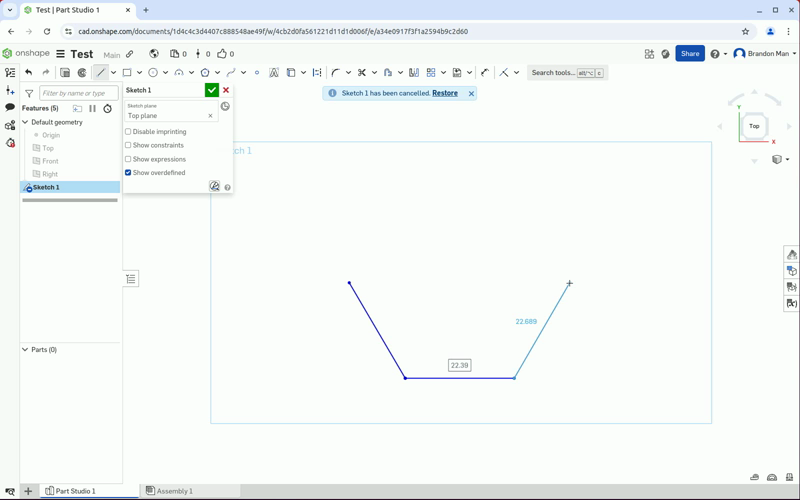
key_down(shift)
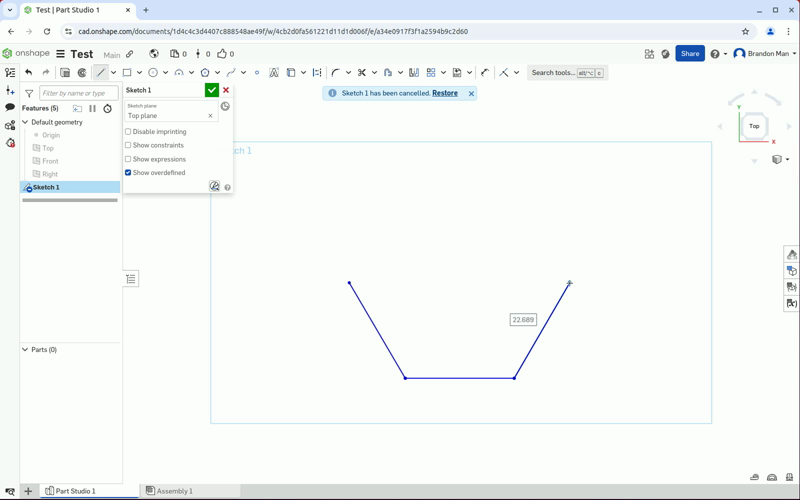
mouse_move(514, 187)
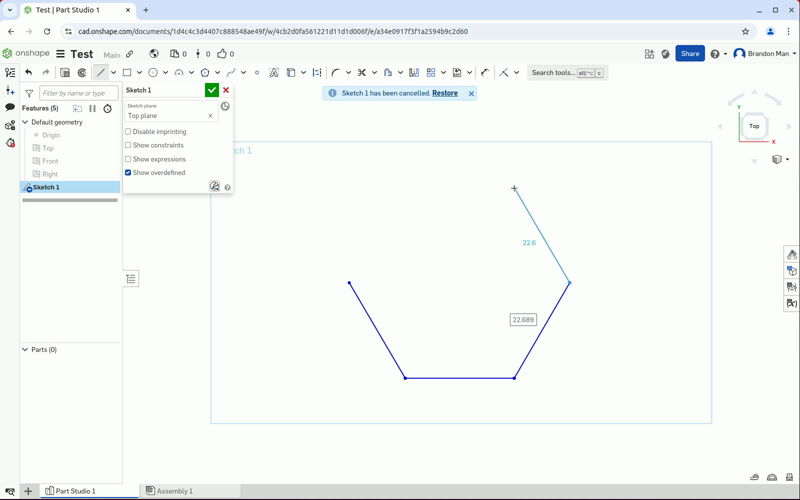
click(514, 187)
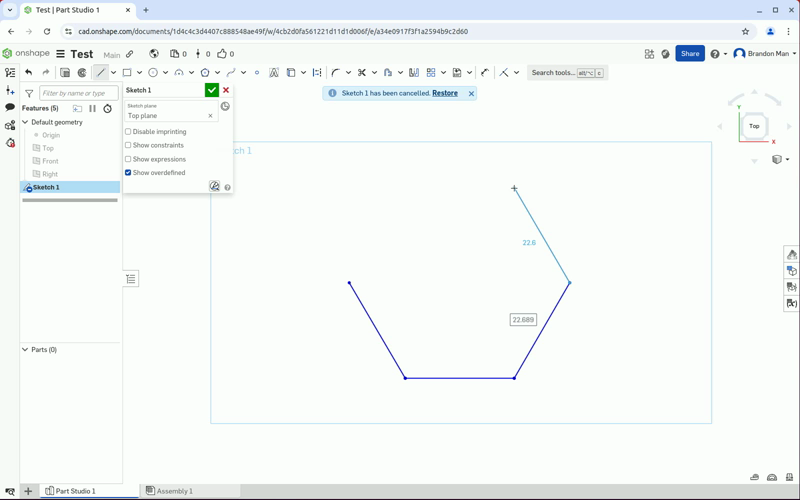
key_up(shift)
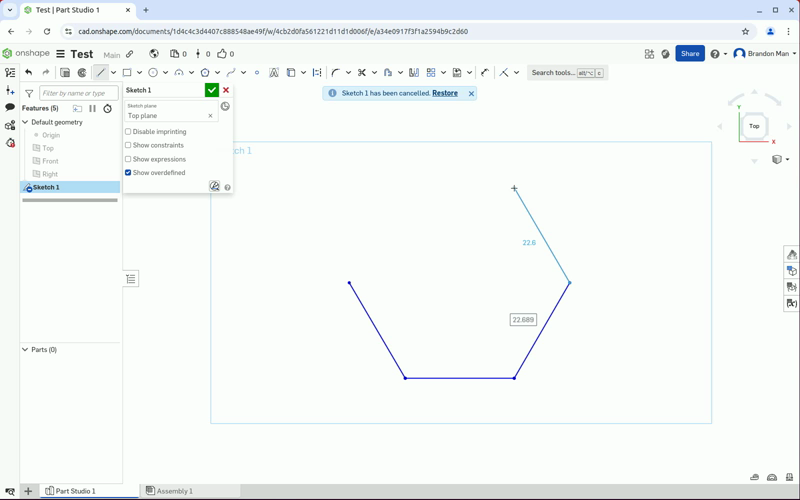
key_down(shift)
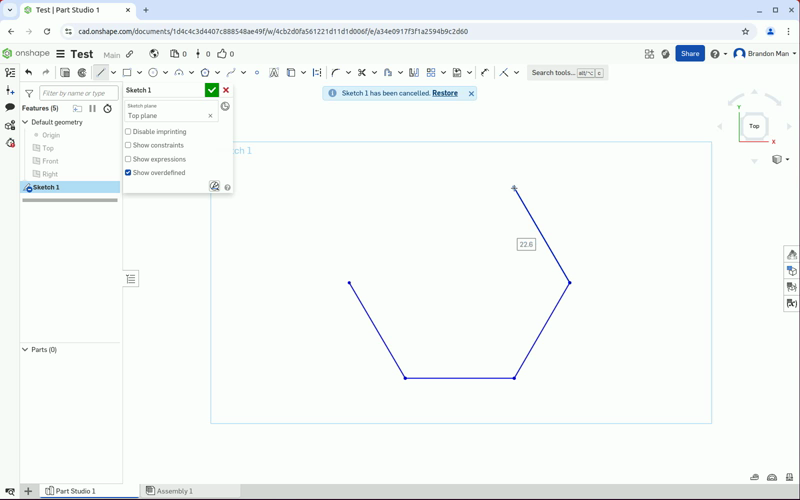
mouse_move(405, 187)
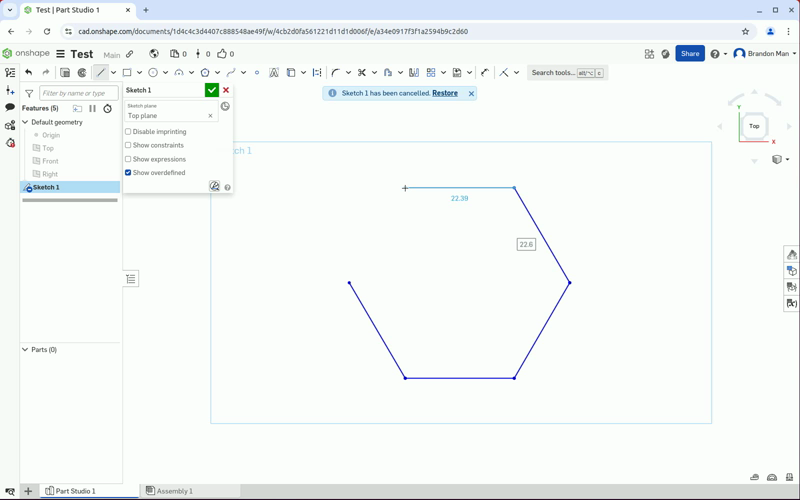
click(405, 187)
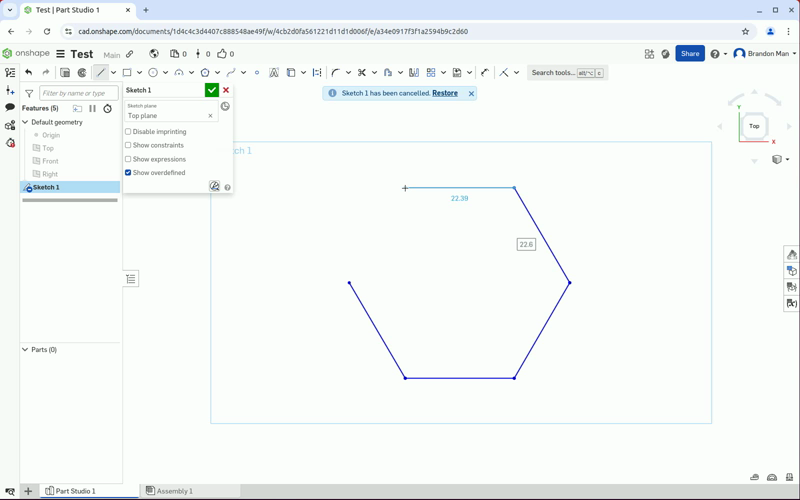
key_up(shift)
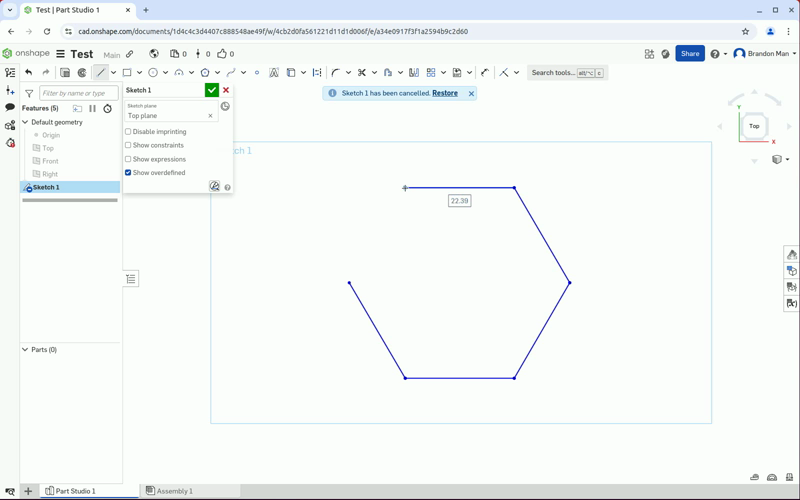
key_down(shift)
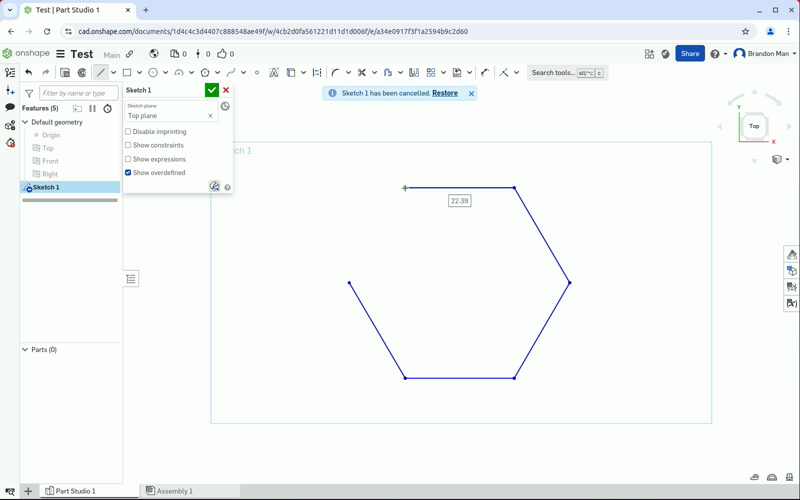
mouse_move(349, 282)
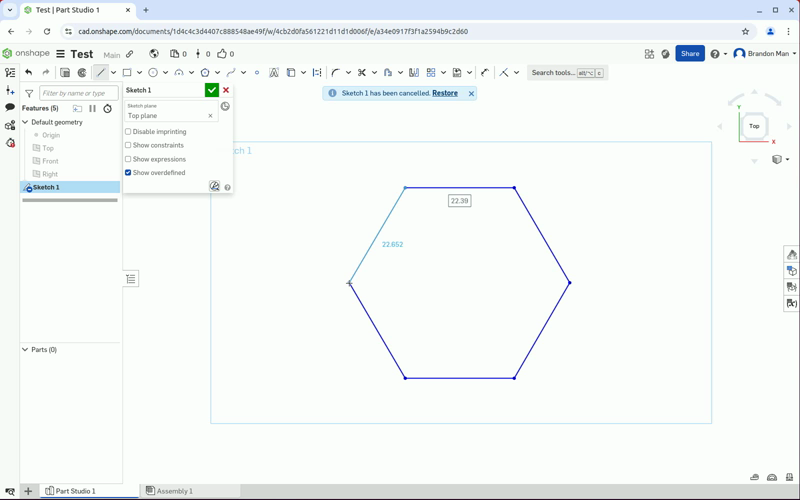
key_up(shift)
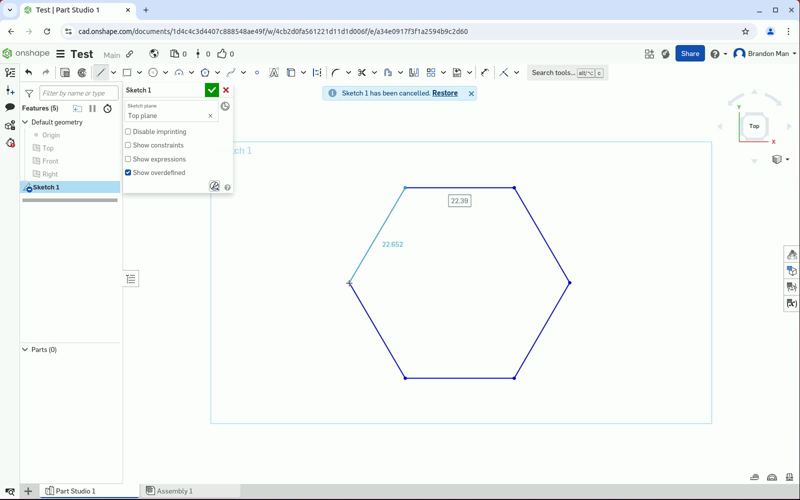
click(349, 282)
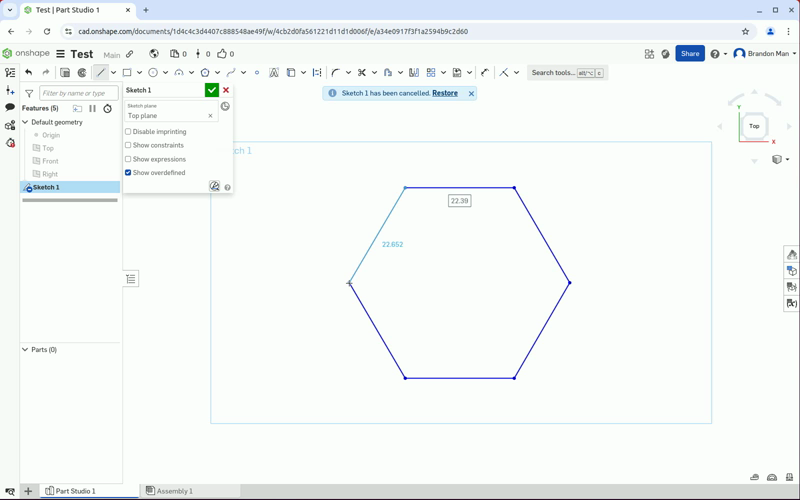
key(esc)
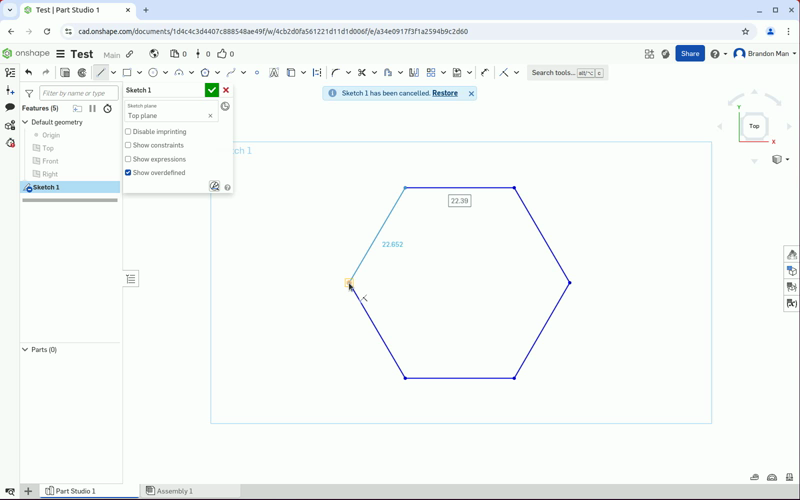
mouse_move(451, 229)
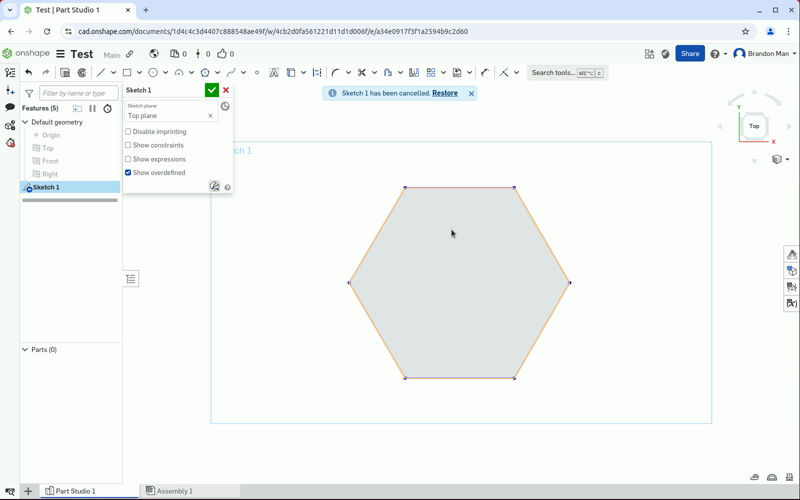
click(451, 229)
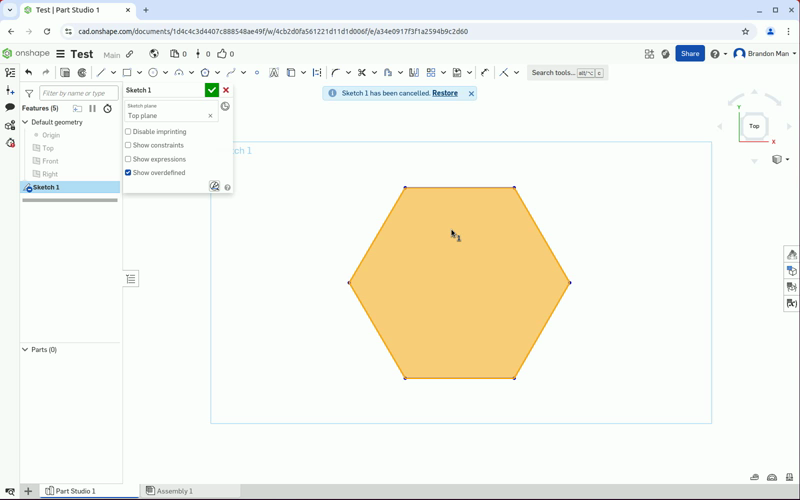
mouse_move(73, 352)
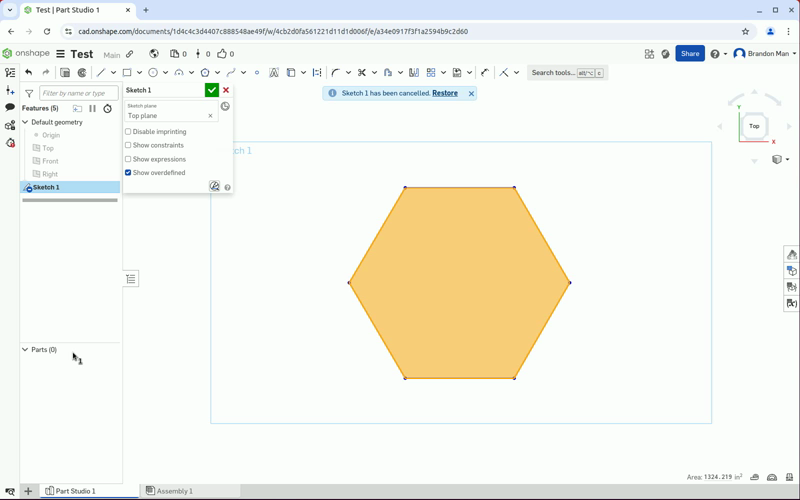
key(shift+y)
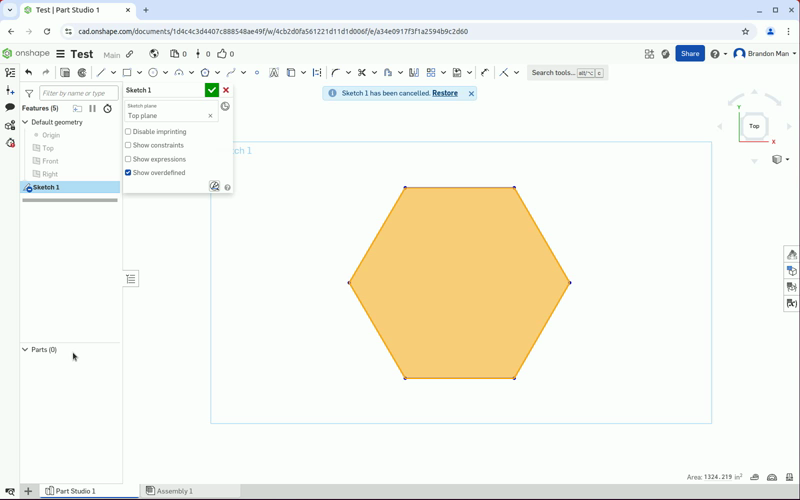
key(shift+e)
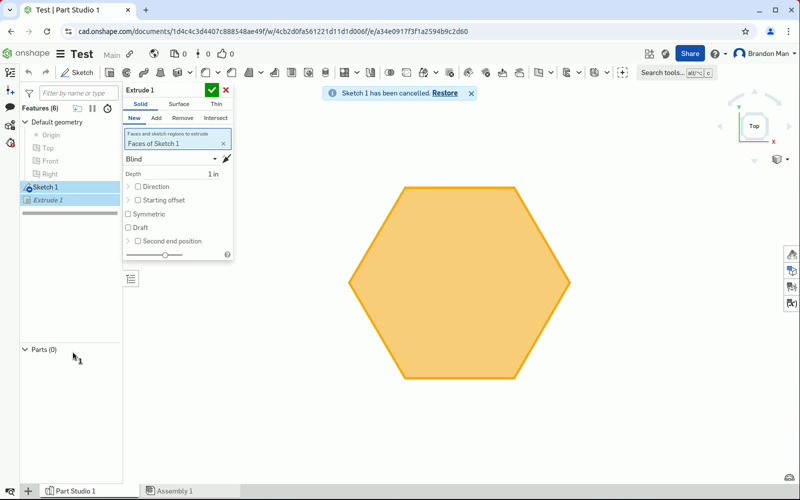
mouse_move(143, 106)
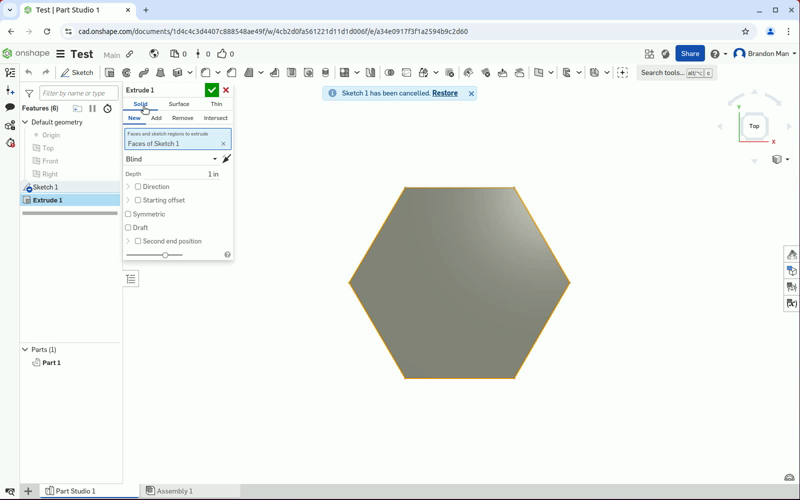
click(143, 106)
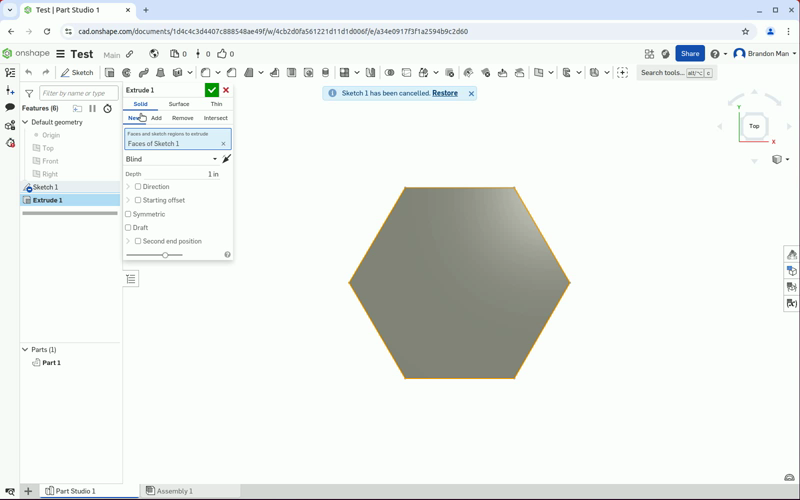
mouse_move(137, 120)
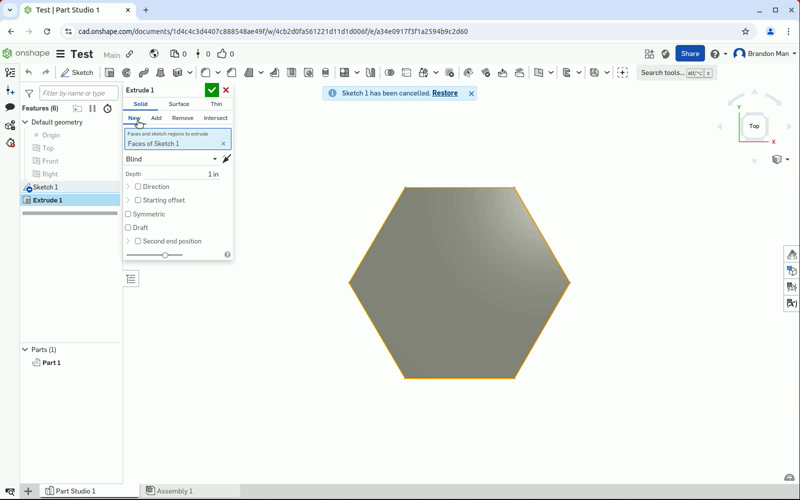
click(137, 120)
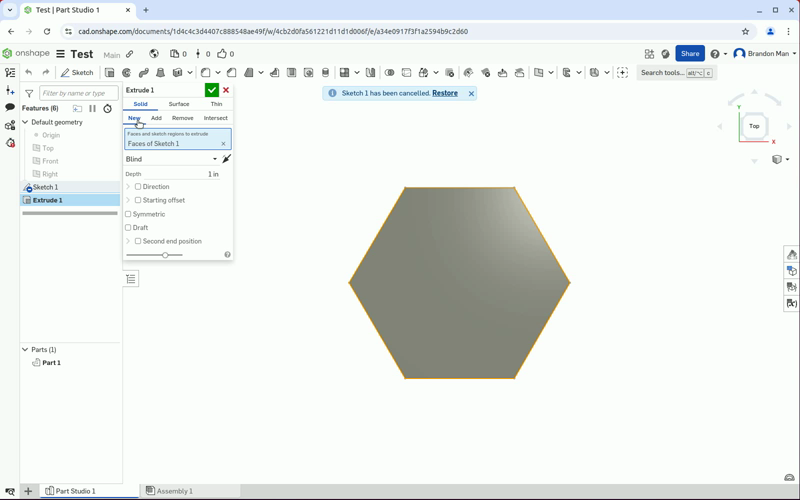
key(tab, 4)
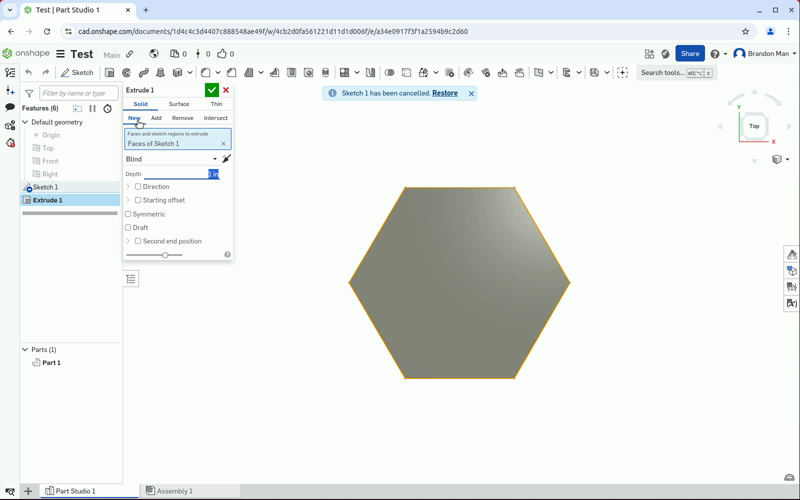
text(15.405)
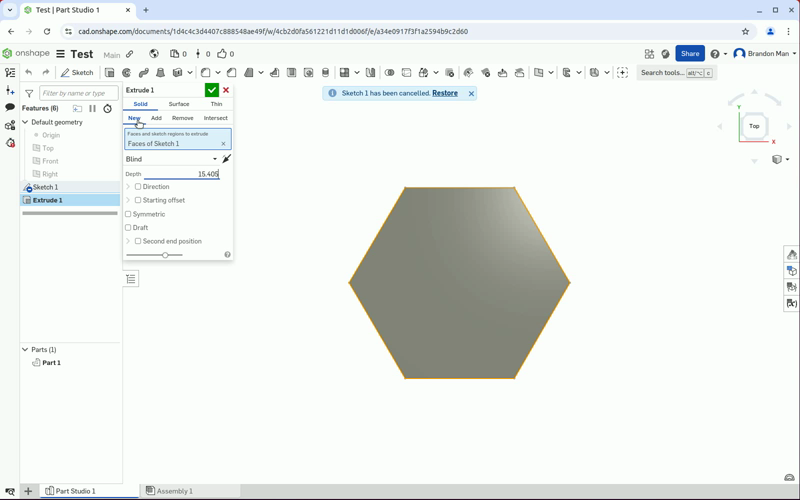
key(enter)
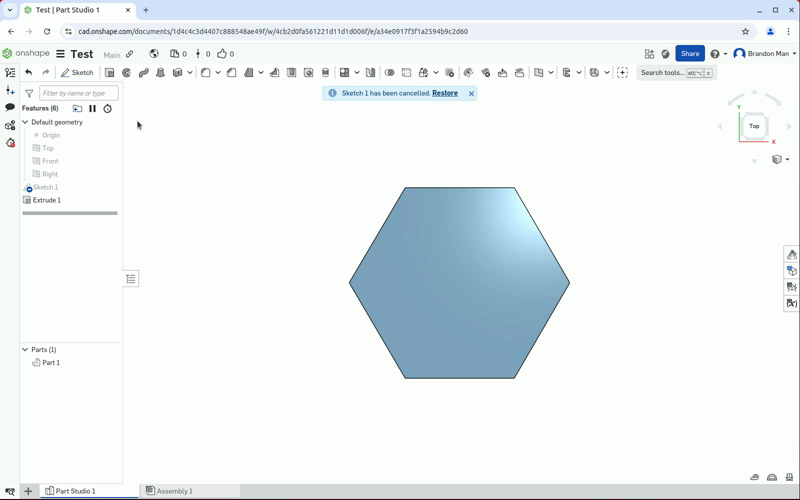
key(shift+h)
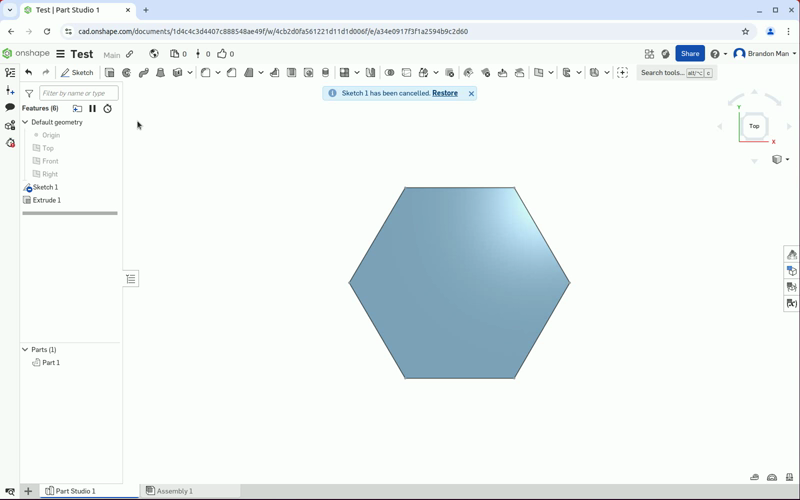
key(shift+h)
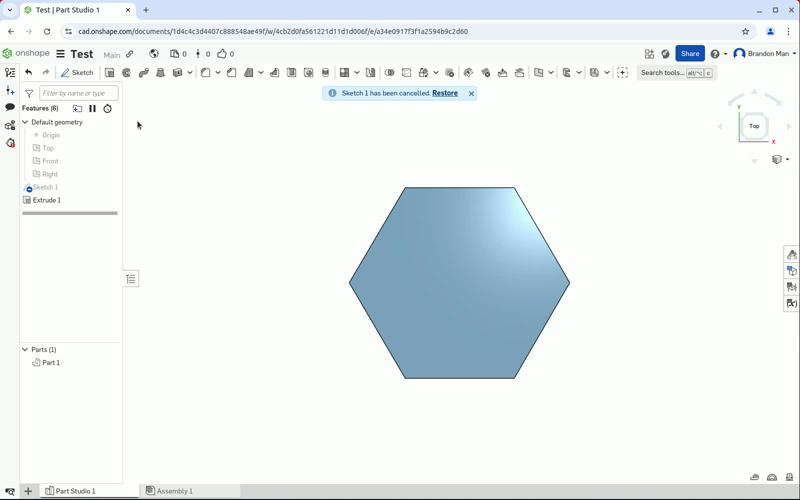
mouse_move(73, 189)
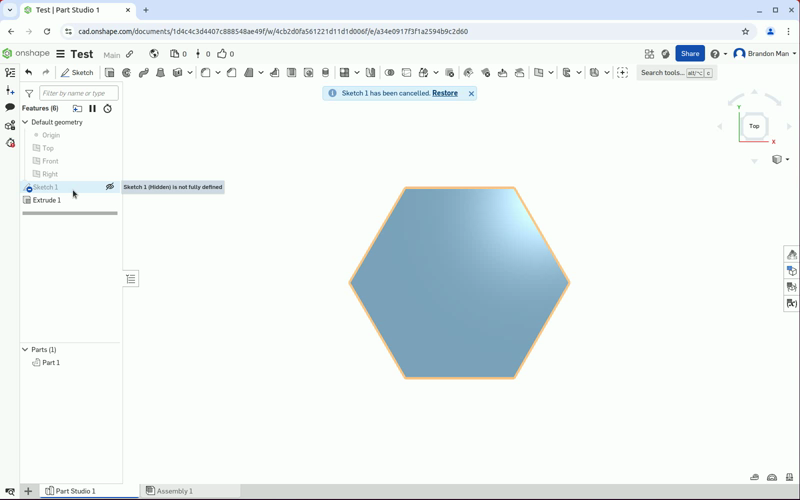
click(73, 189)
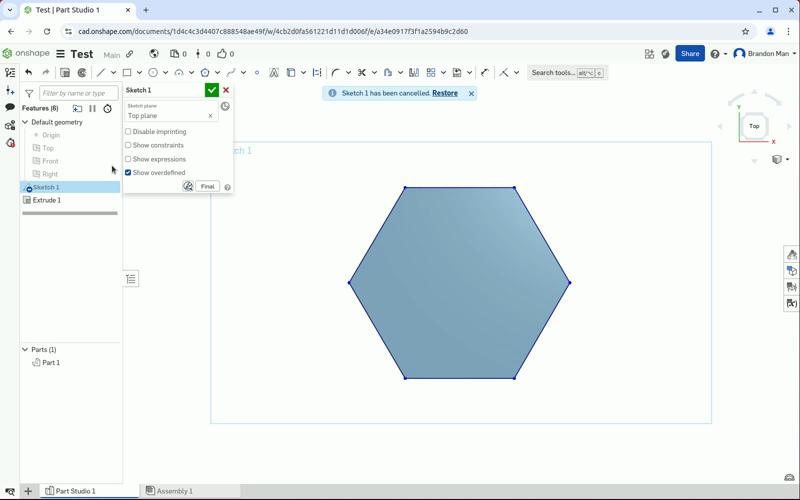
mouse_move(229, 92)
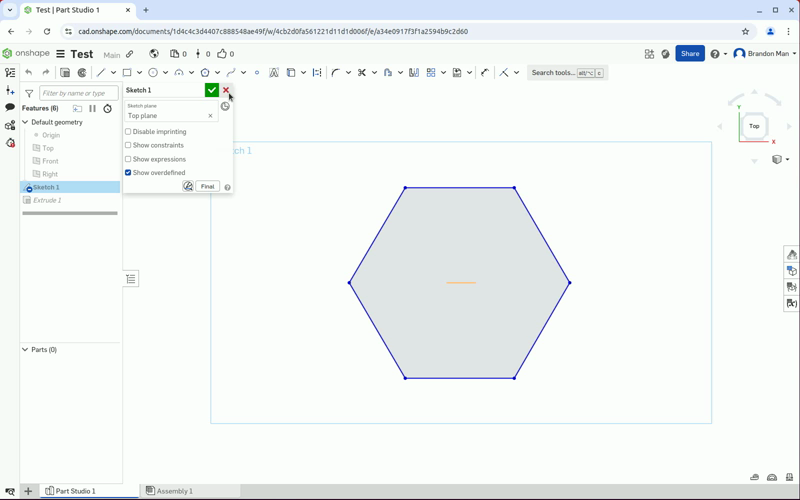
click(229, 92)
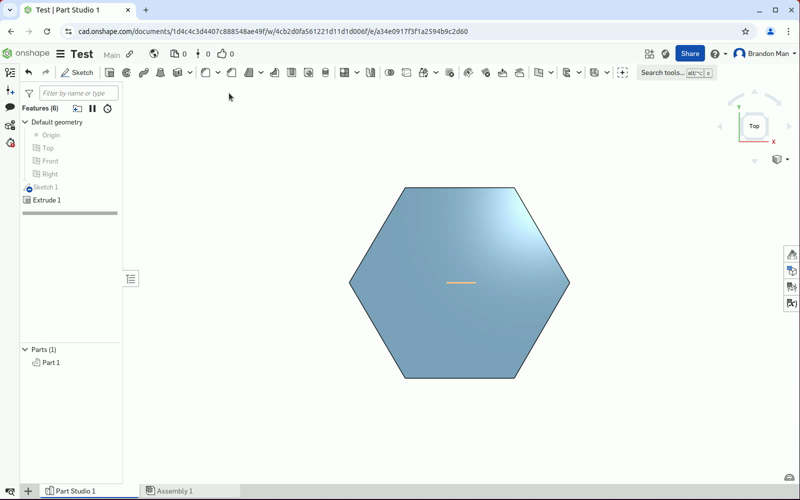
mouse_move(541, 75)
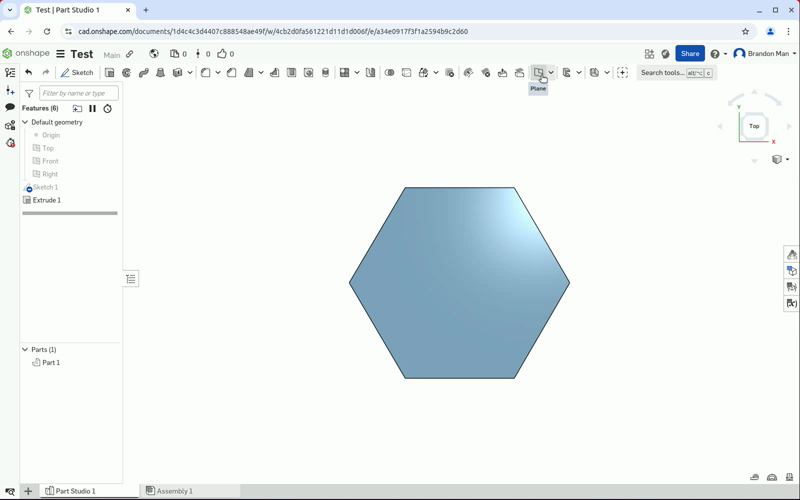
click(541, 75)
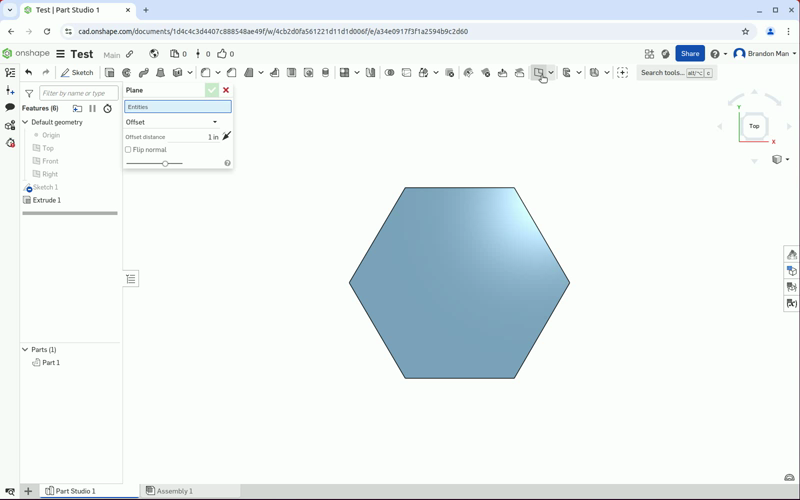
mouse_move(73, 150)
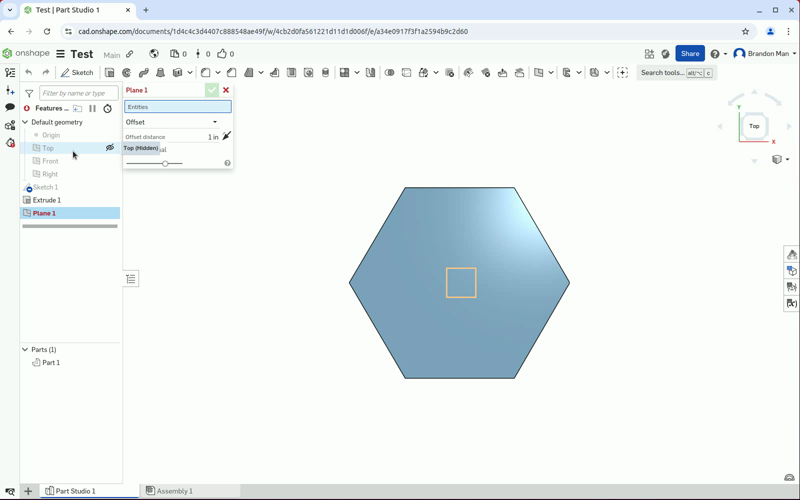
click(73, 150)
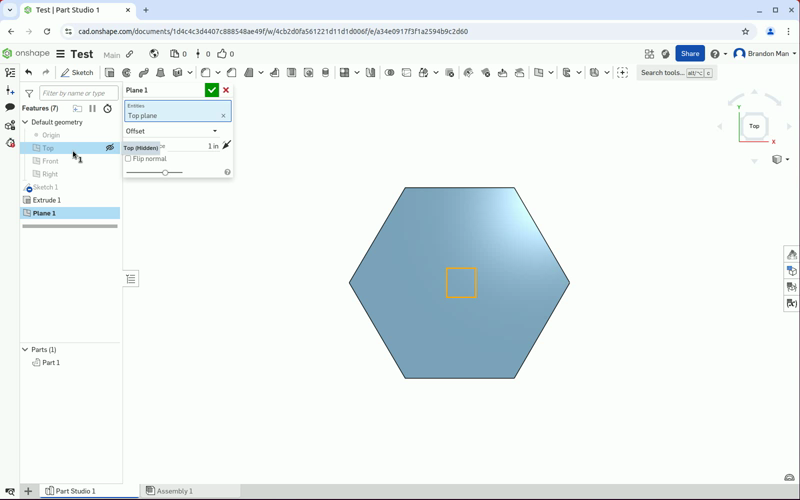
key(tab, 2)
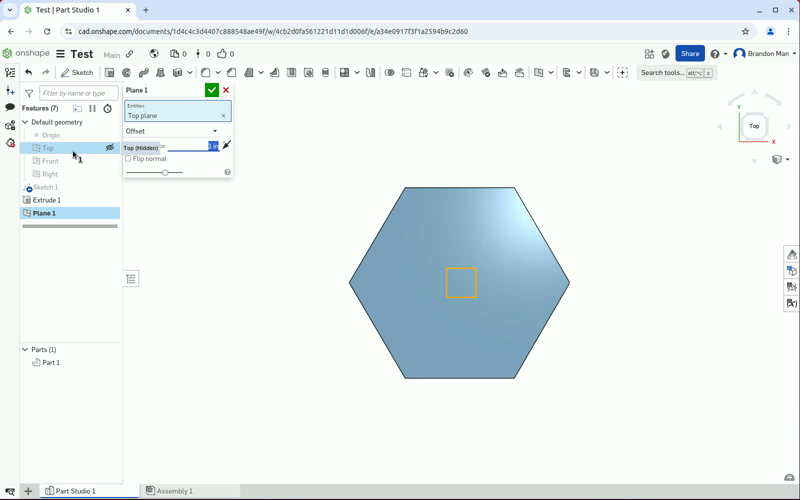
text(15.405)
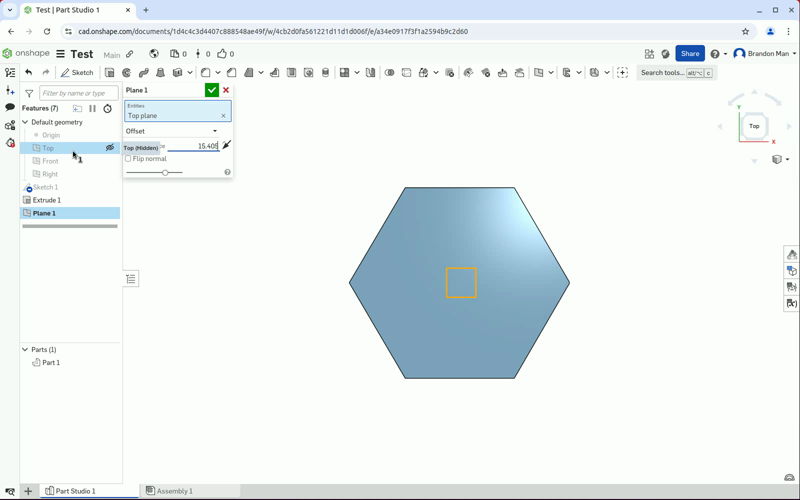
key(enter, 2)
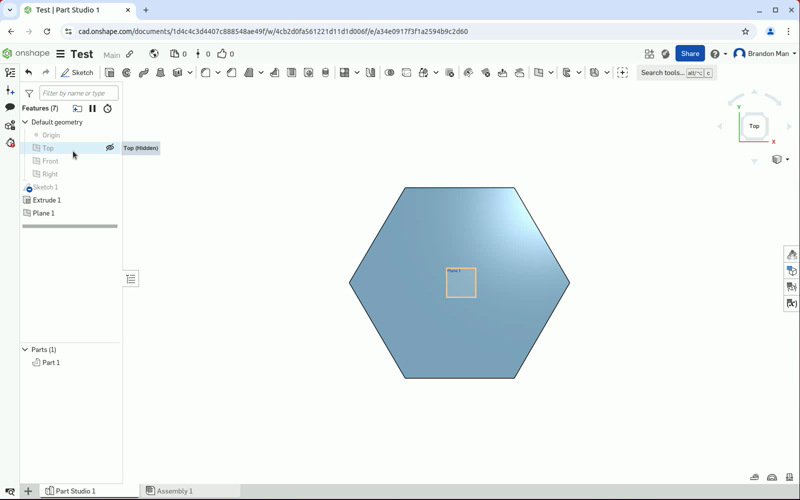
key(shift+s)
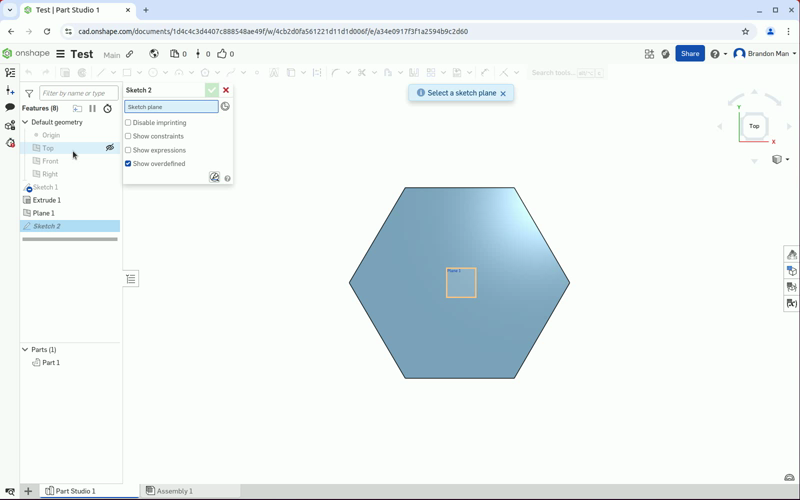
mouse_move(73, 215)
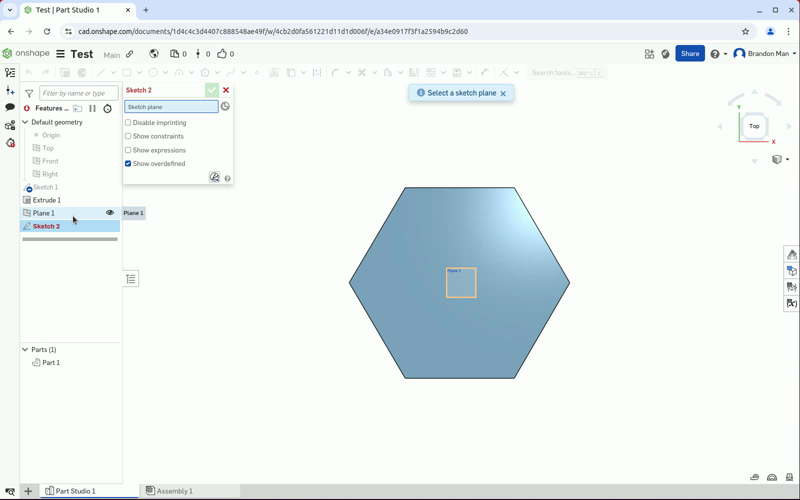
click(73, 215)
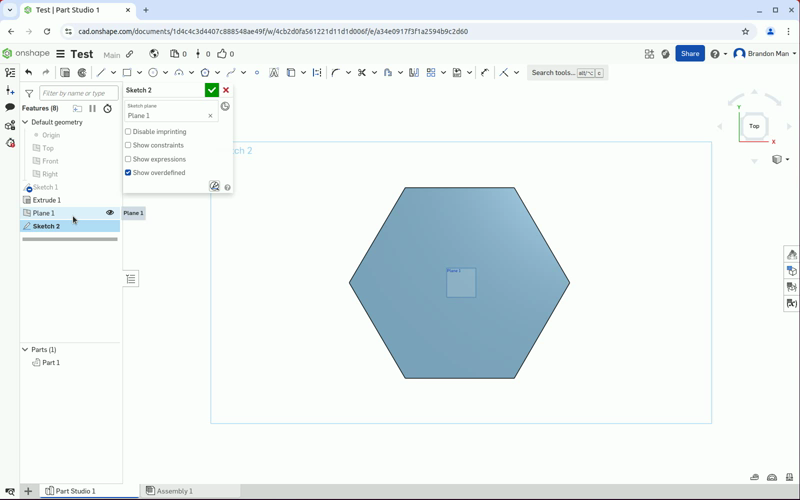
mouse_move(73, 352)
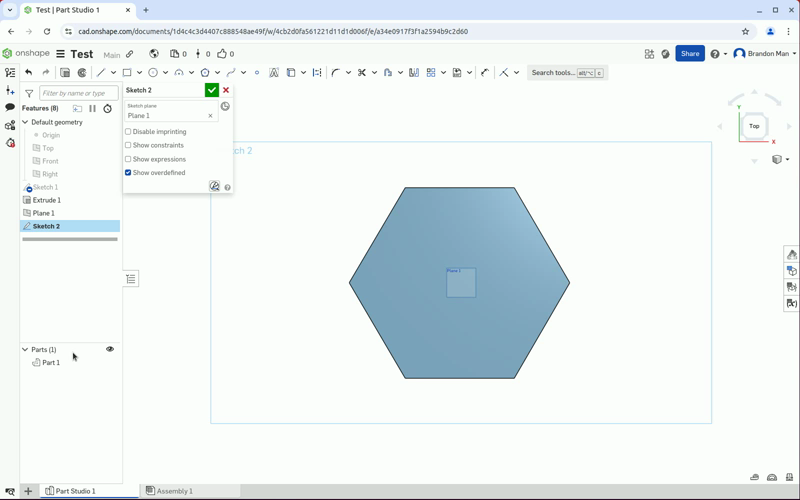
key(y)
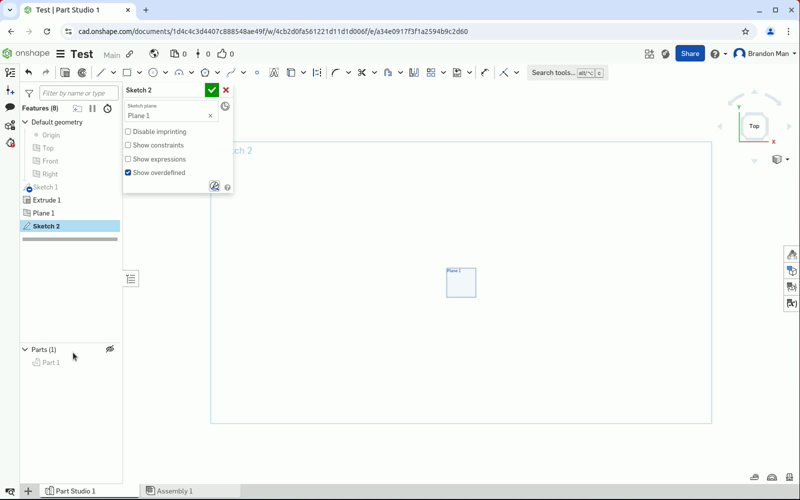
key(c)
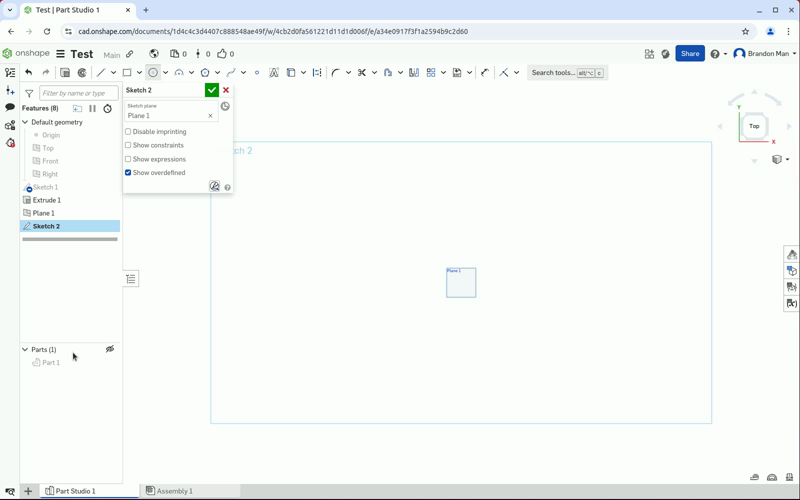
key_down(shift)
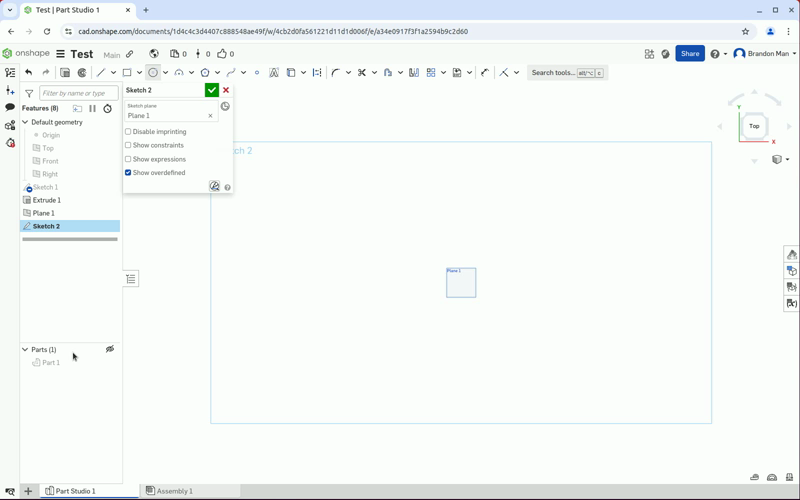
mouse_move(461, 282)
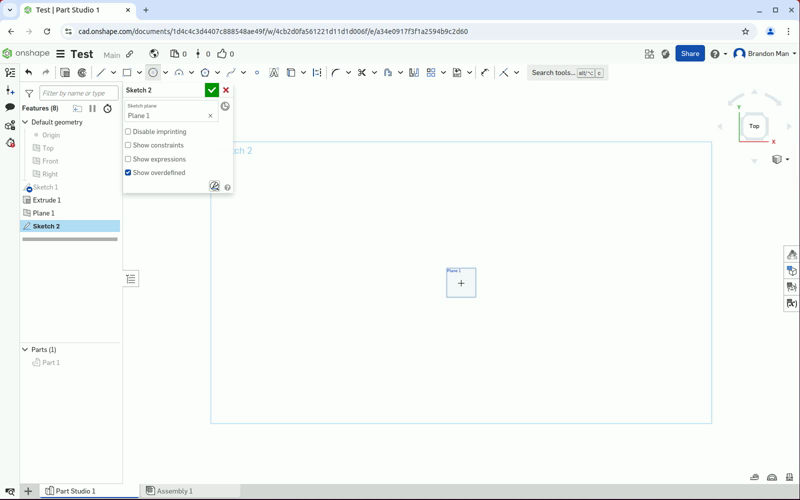
click(461, 282)
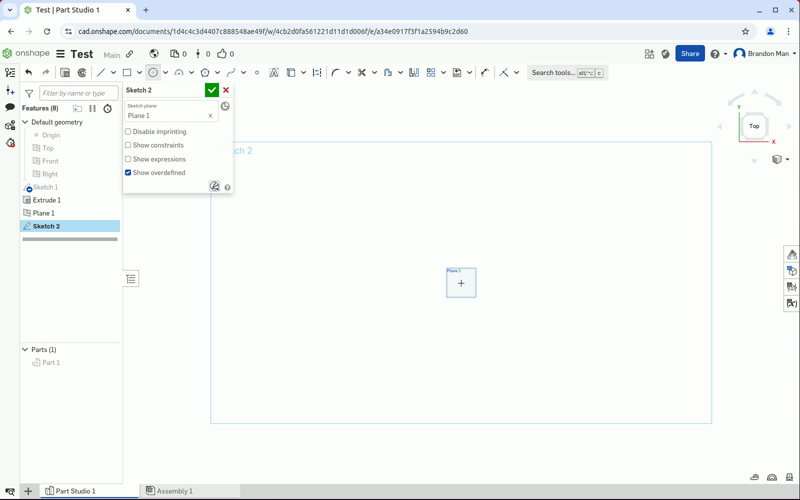
key_up(shift)
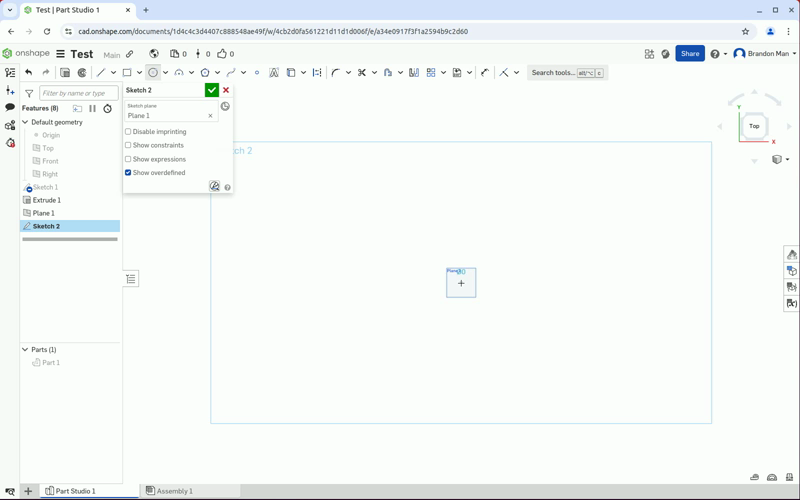
mouse_move(552, 282)
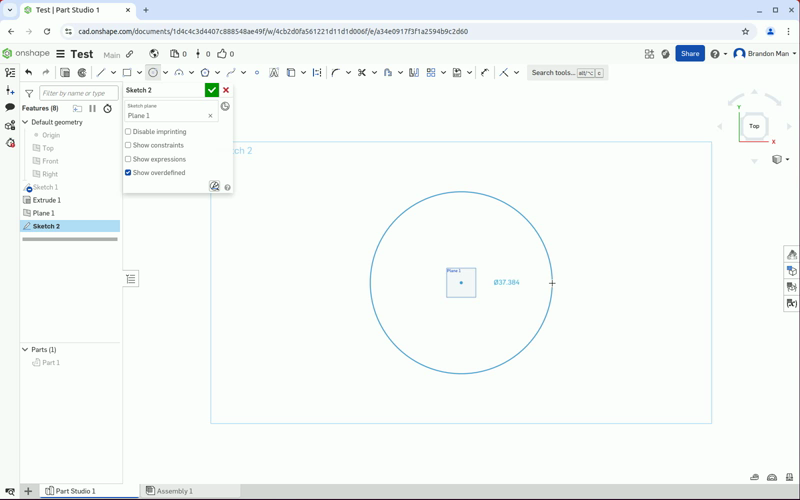
click(552, 282)
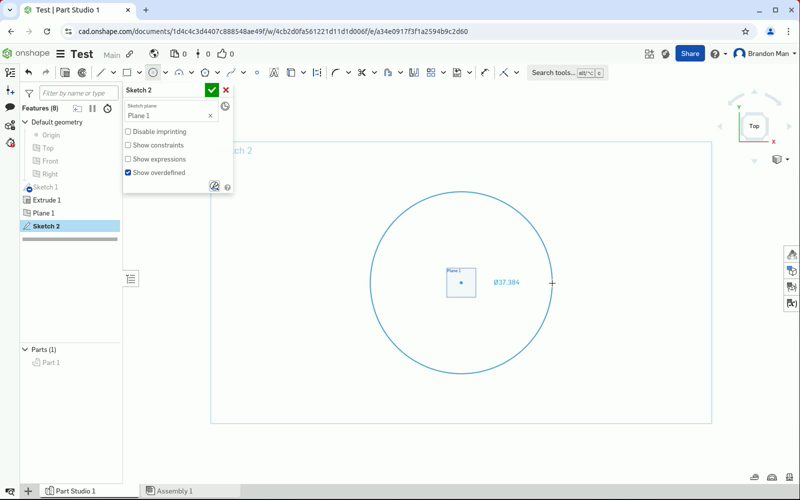
key(esc)
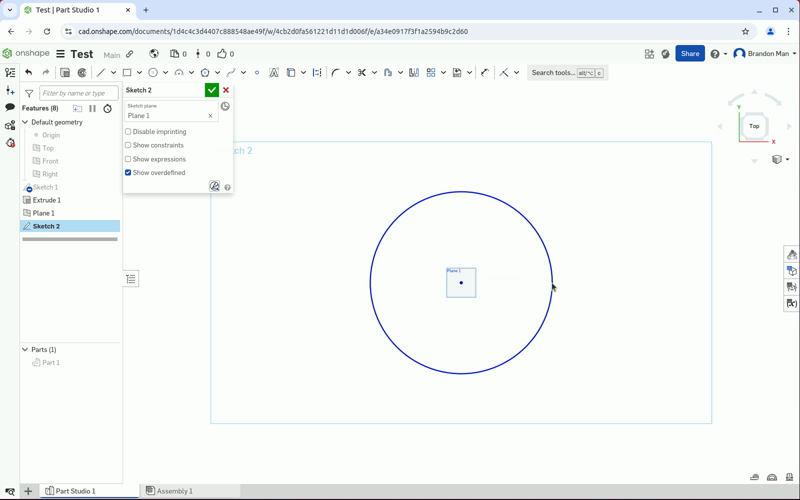
mouse_move(425, 240)
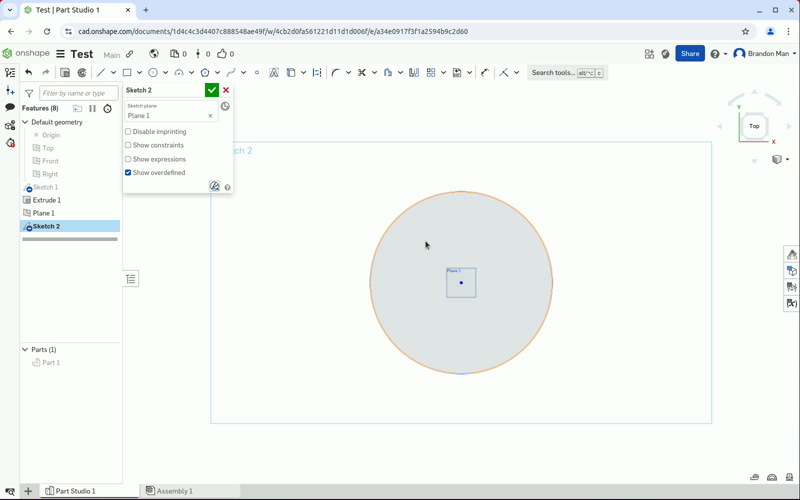
click(425, 240)
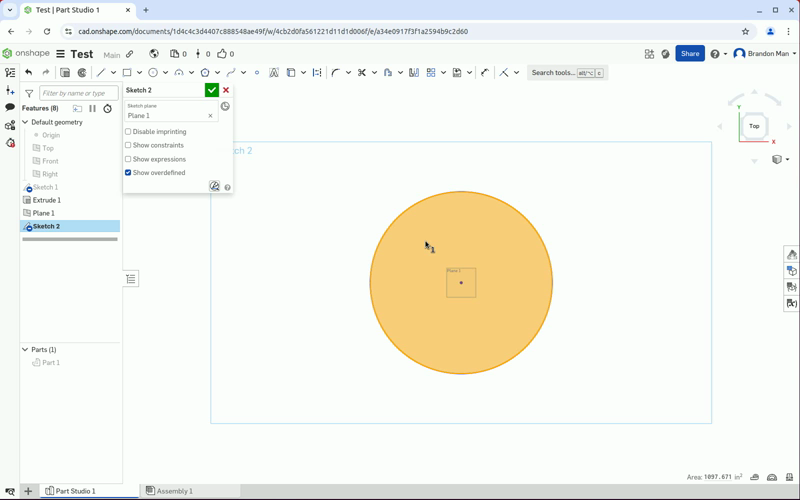
mouse_move(73, 352)
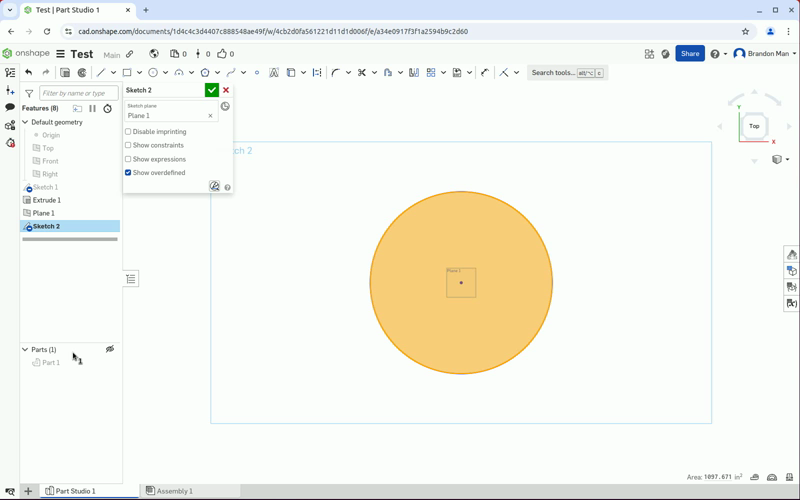
key(shift+y)
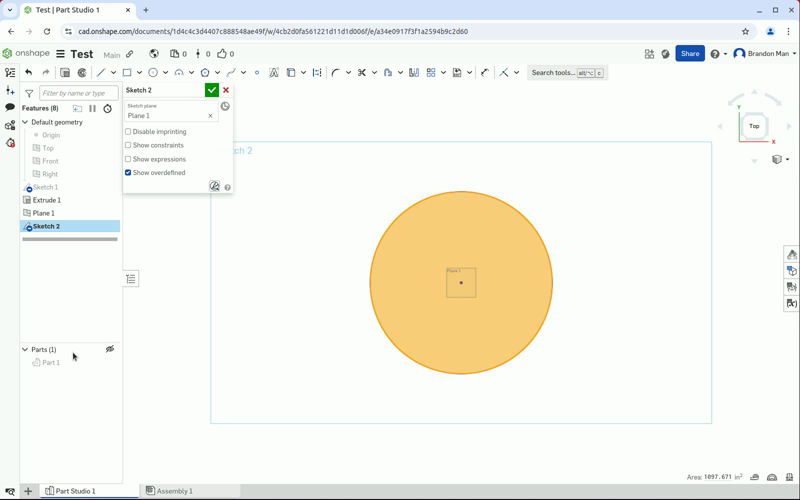
key(shift+e)
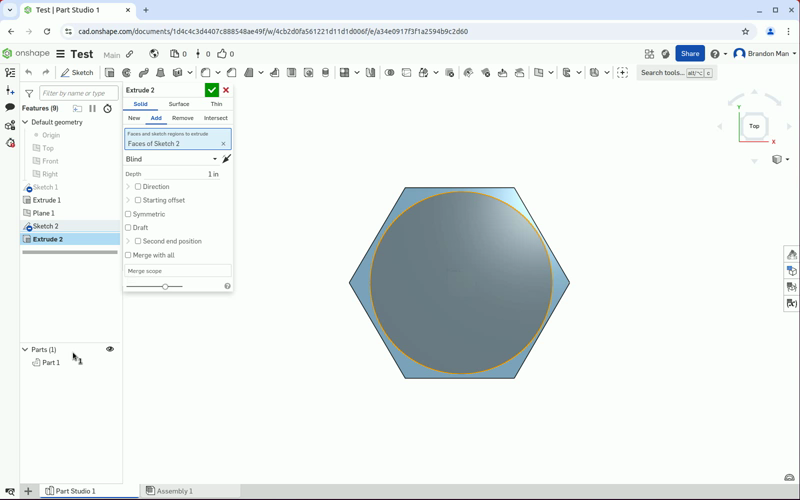
mouse_move(143, 106)
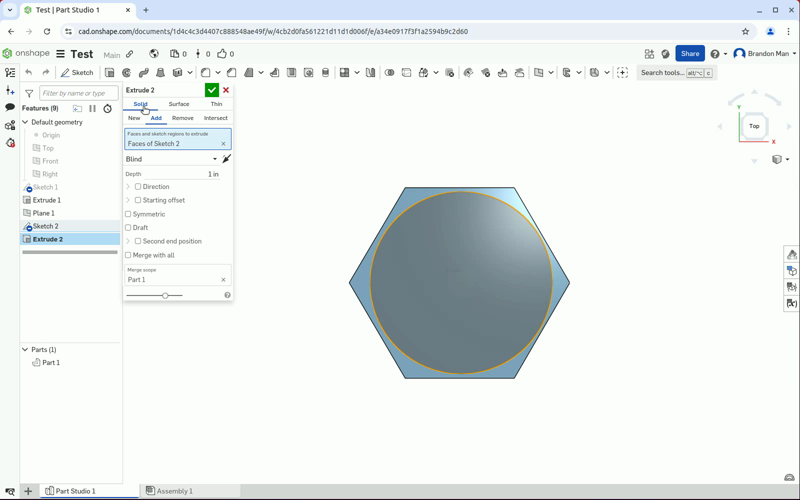
click(143, 106)
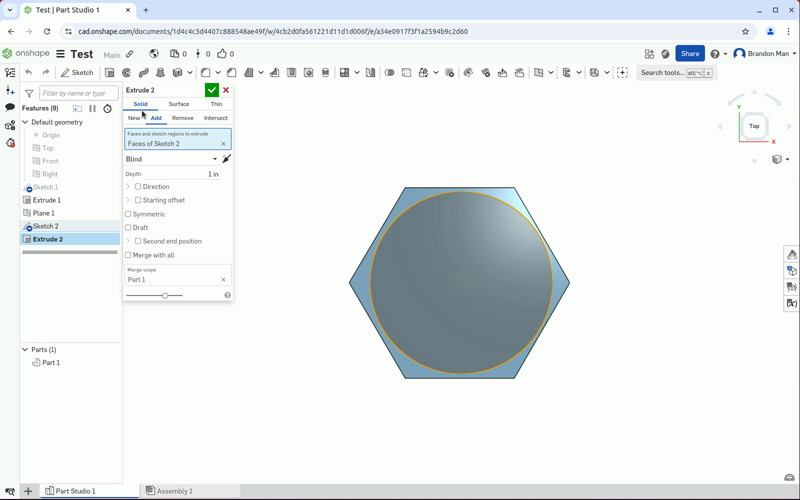
mouse_move(137, 120)
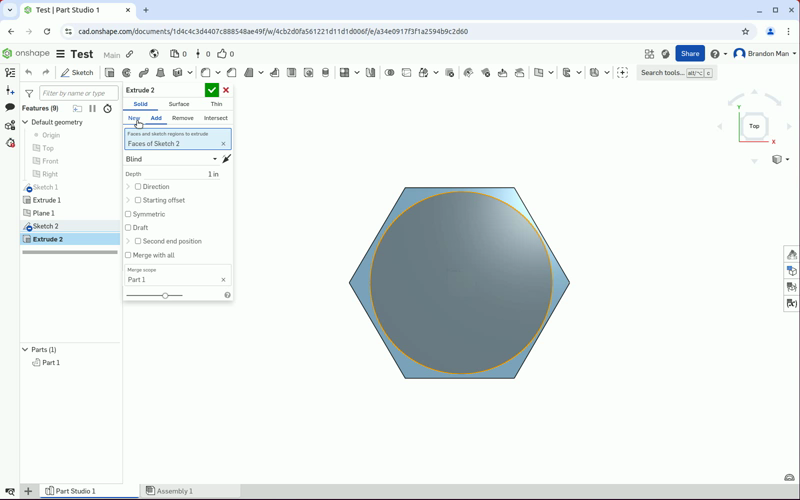
click(137, 120)
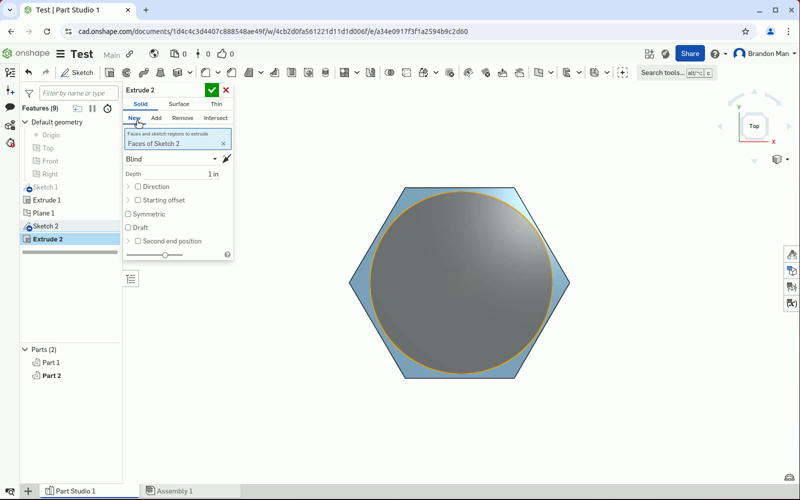
key(tab, 4)
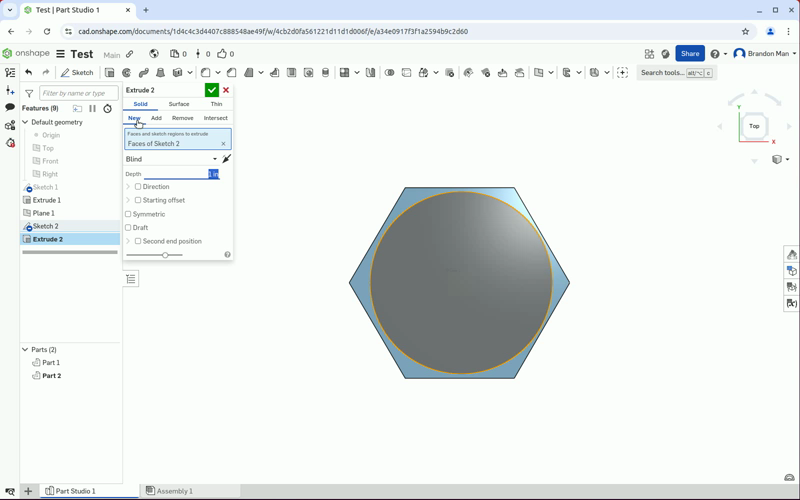
text(7.703)
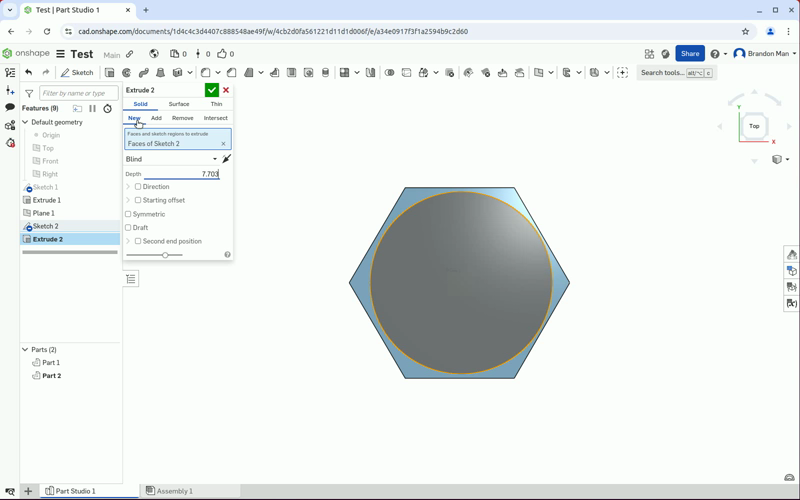
key(enter)
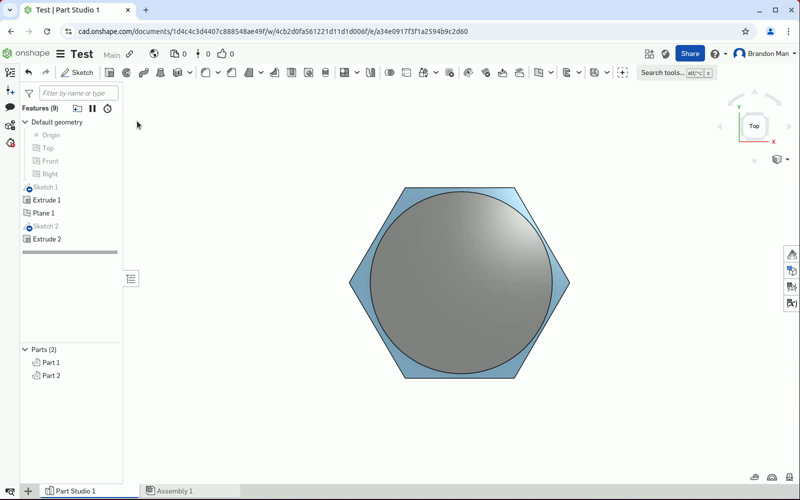
key(shift+h)
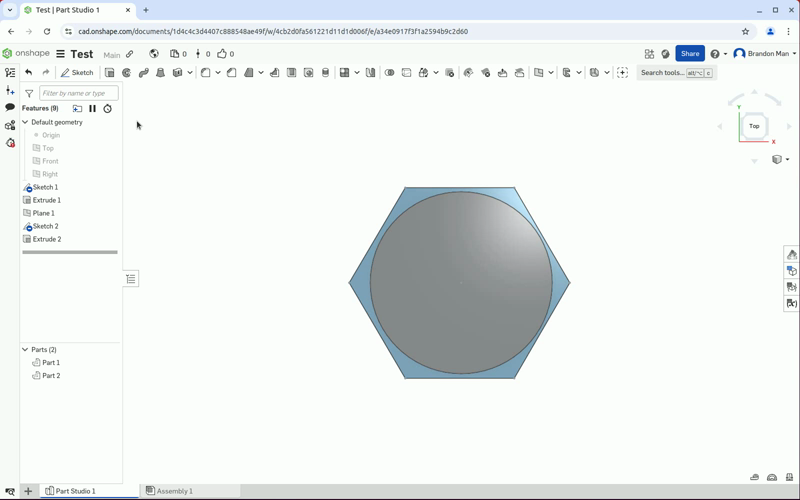
key(shift+h)
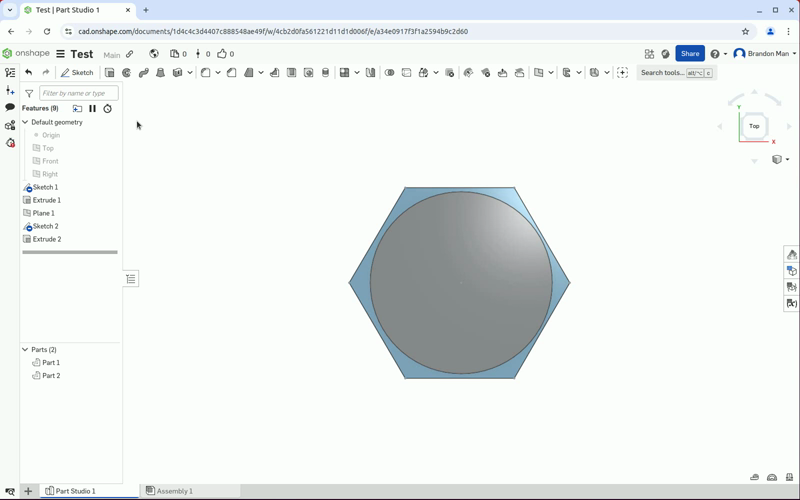
key(shift+7)
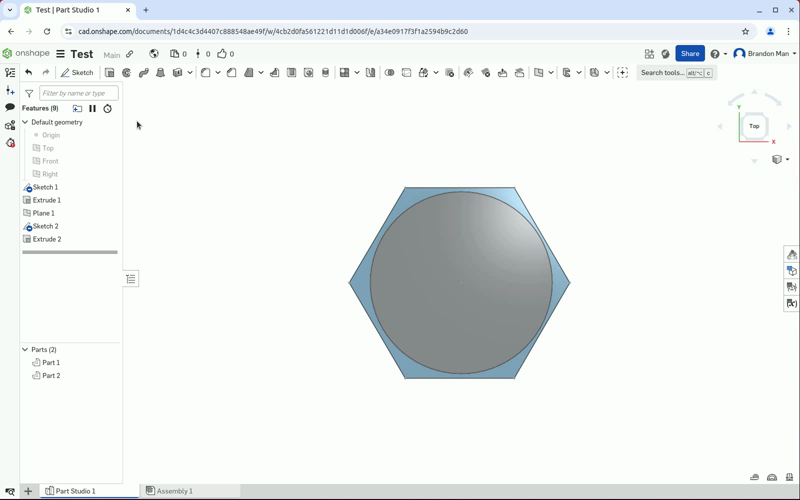
key(up, 3)
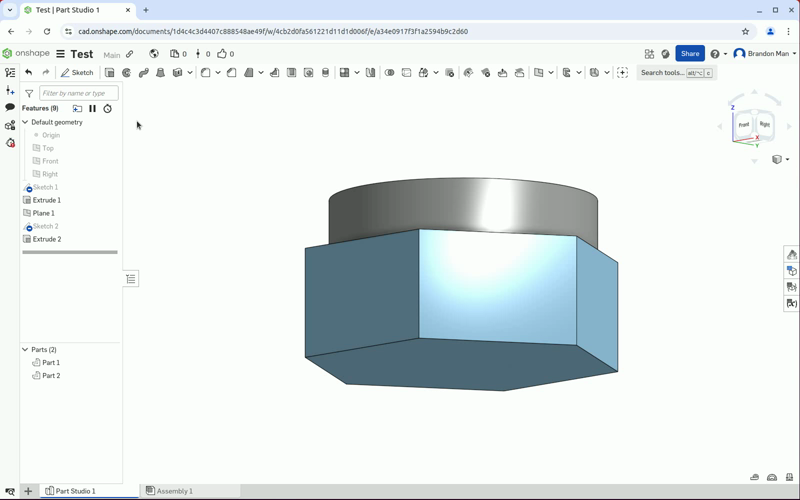
key(left, 3)
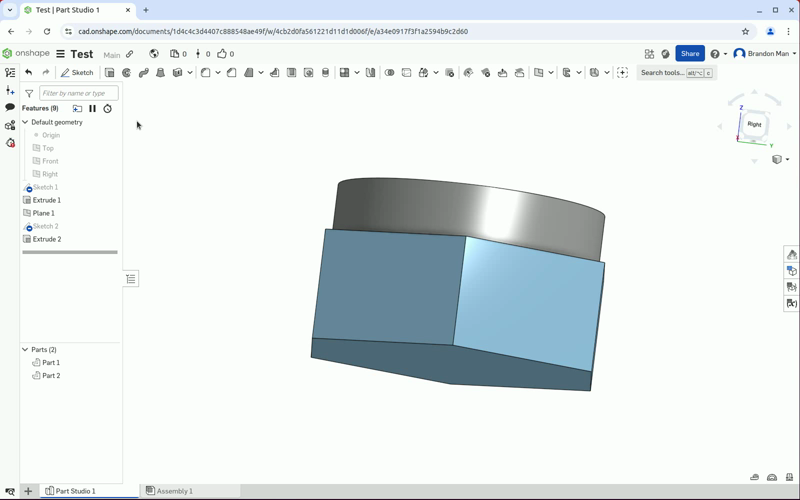
key(right, 3)
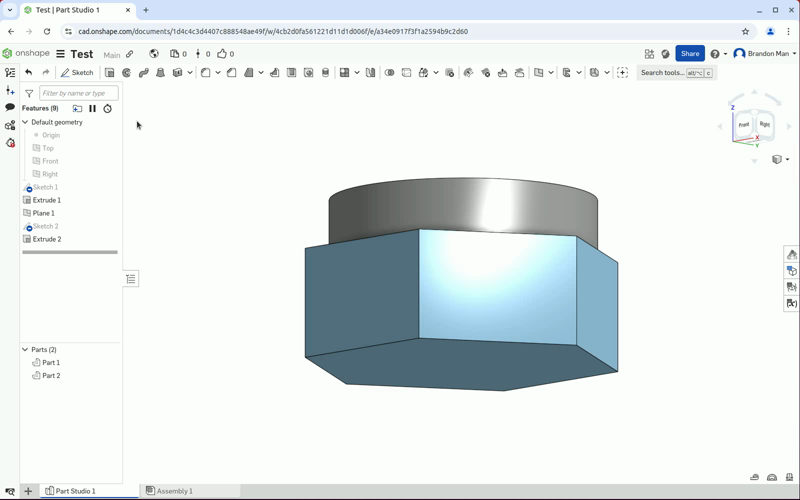
key(down, 3)
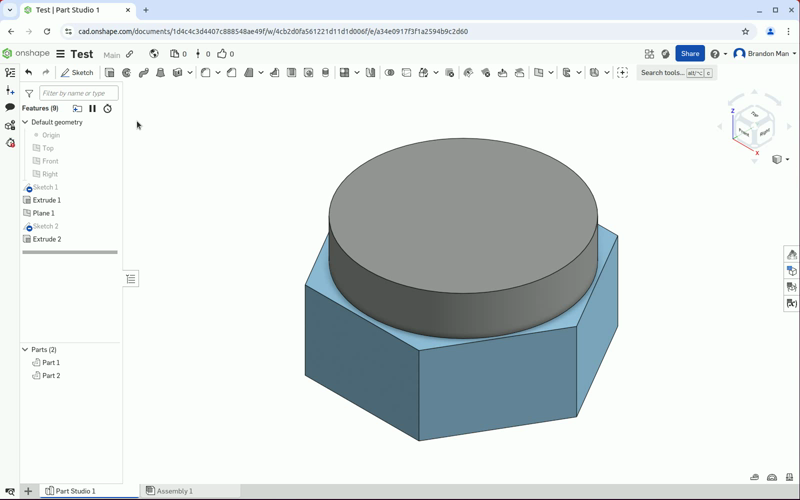
mouse_move(73, 189)
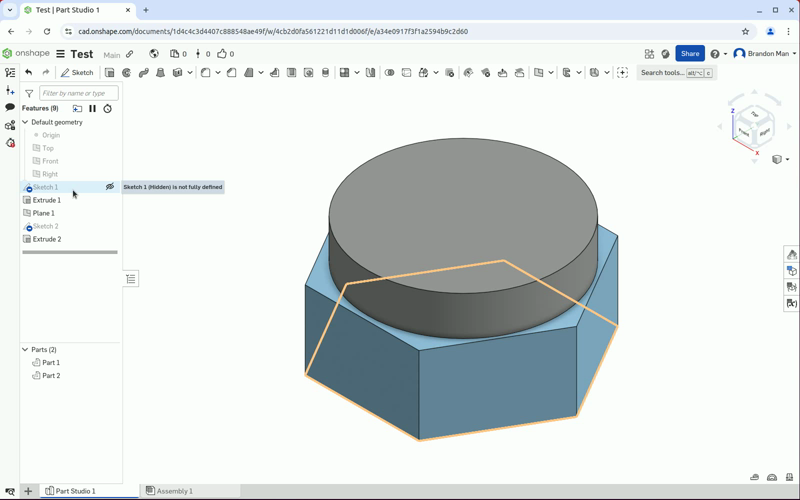
click(73, 189)